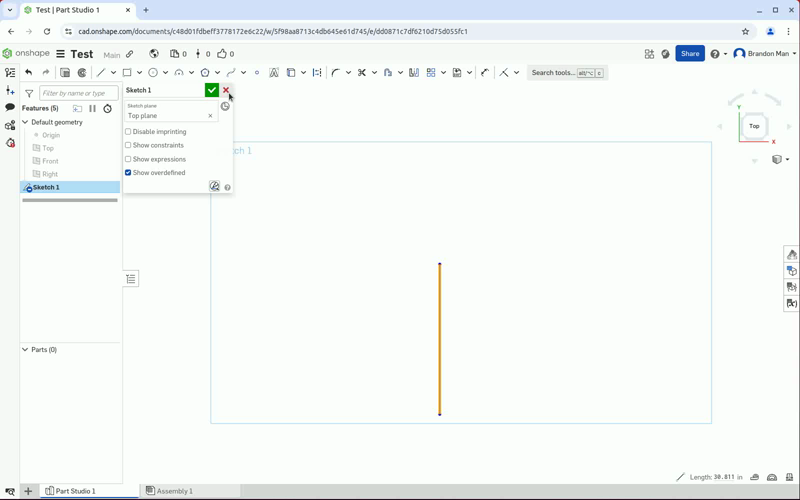
key(shift+h)
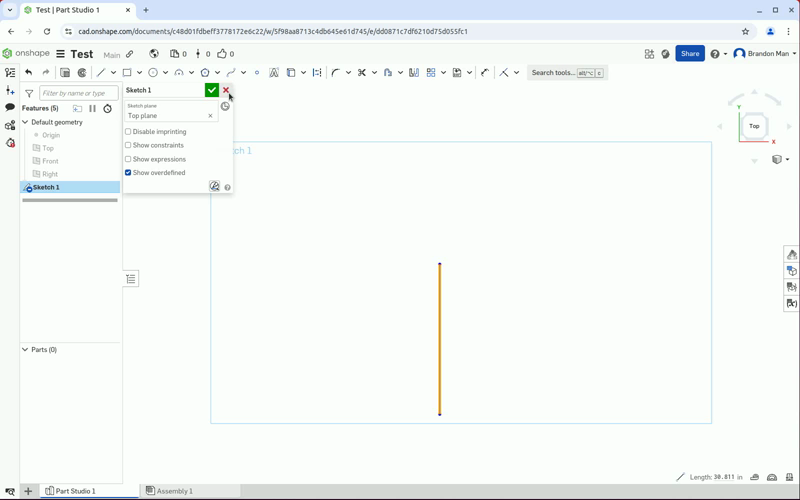
key(shift+s)
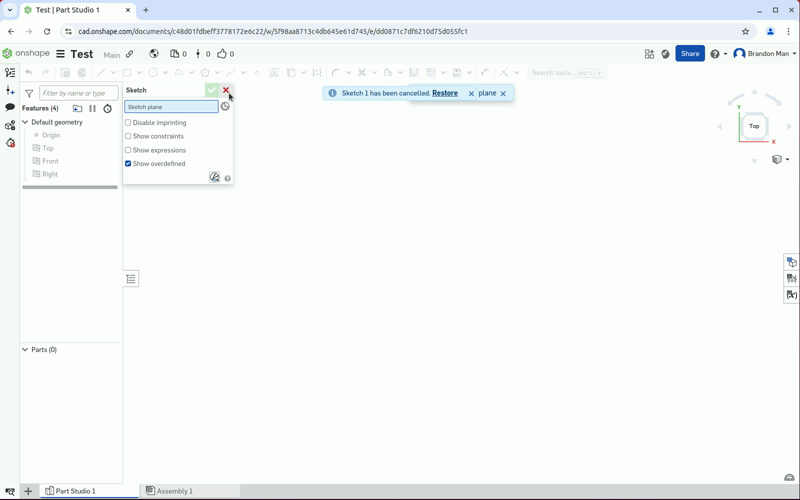
mouse_move(73, 150)
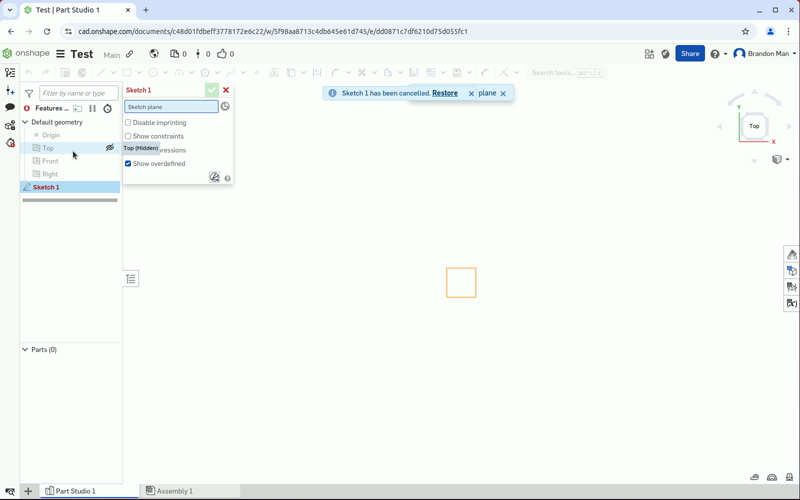
click(73, 150)
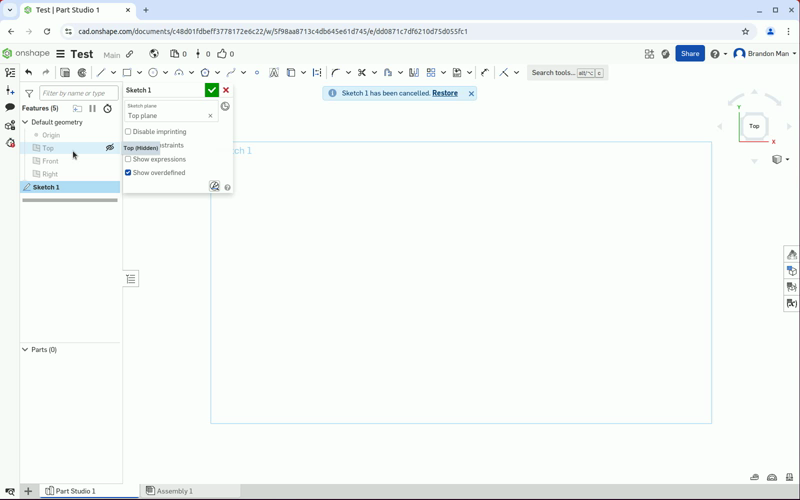
mouse_move(73, 352)
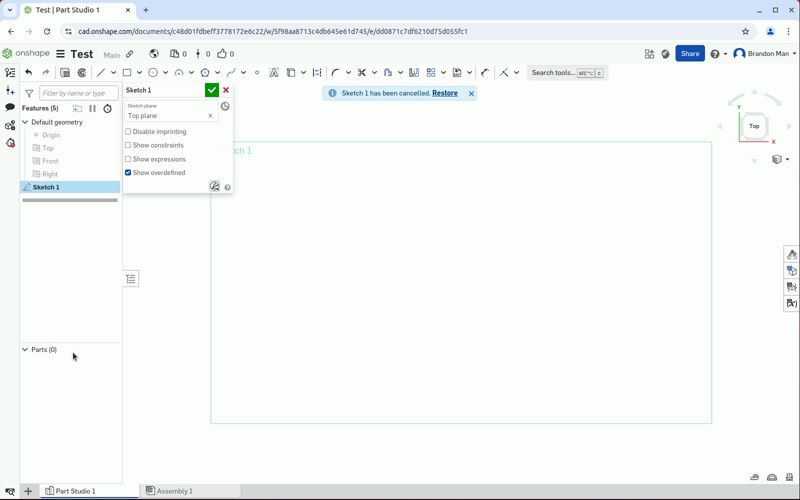
key(y)
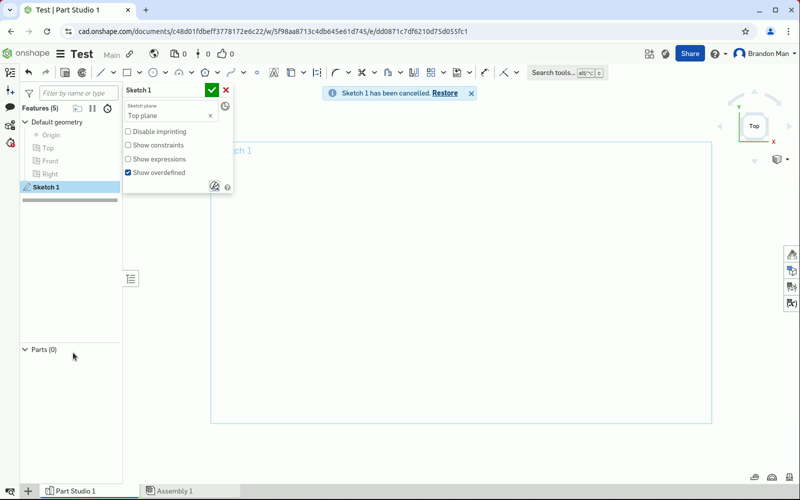
key(c)
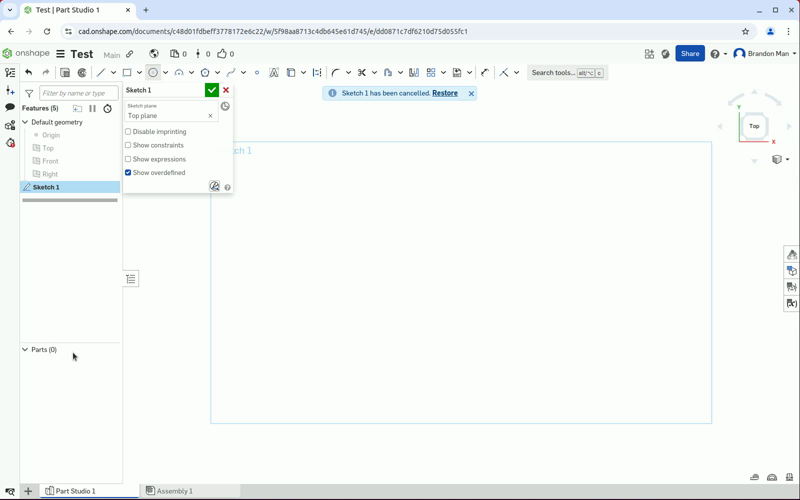
key_down(shift)
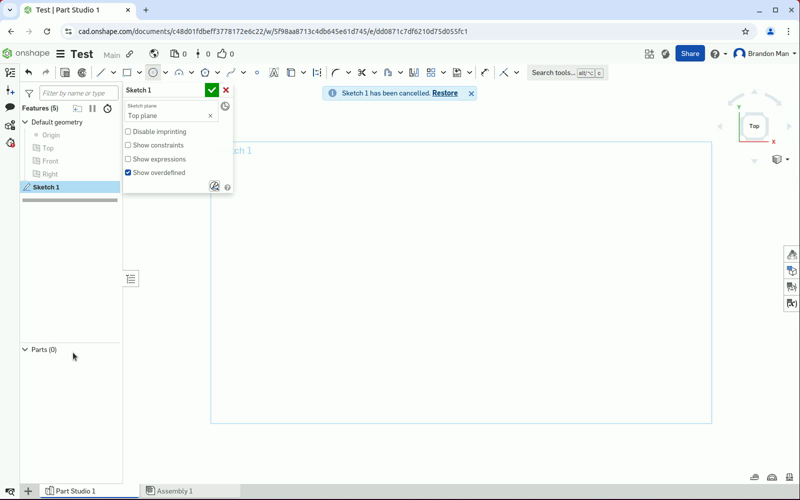
mouse_move(460, 282)
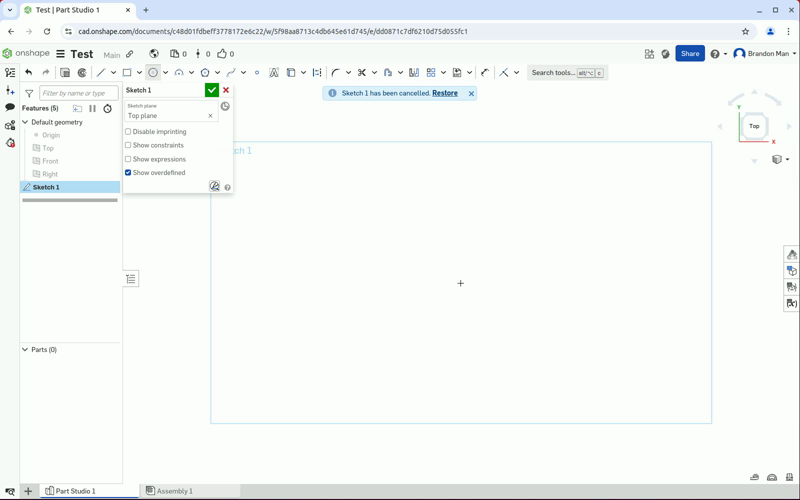
click(460, 282)
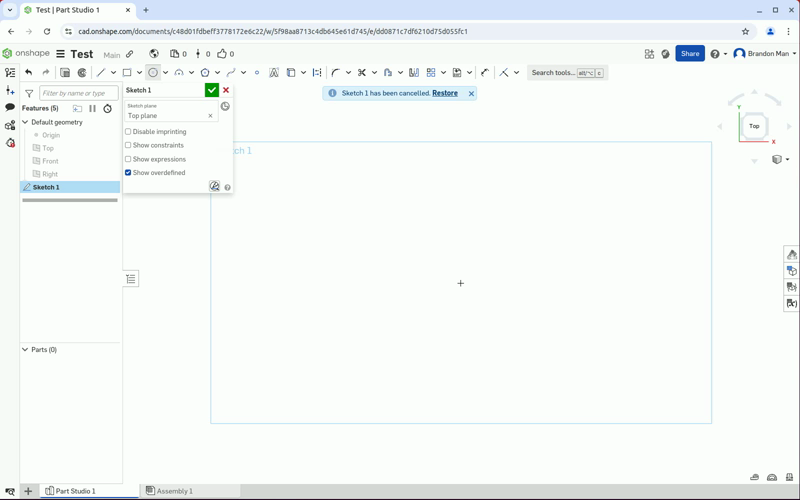
key_up(shift)
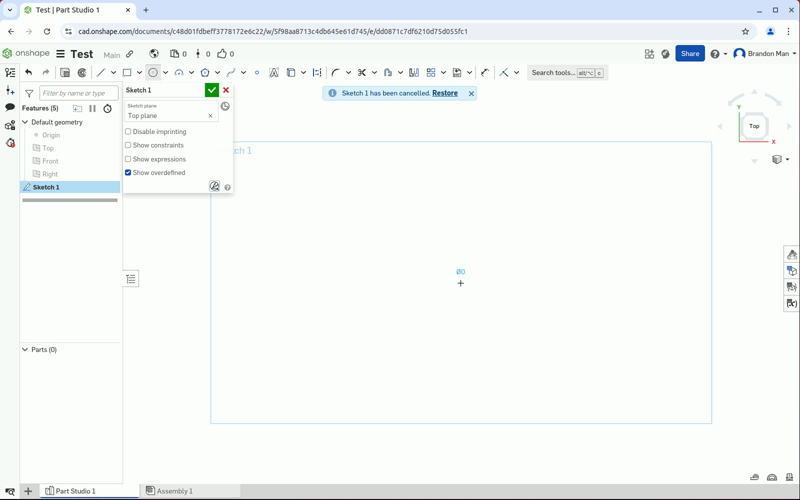
mouse_move(497, 282)
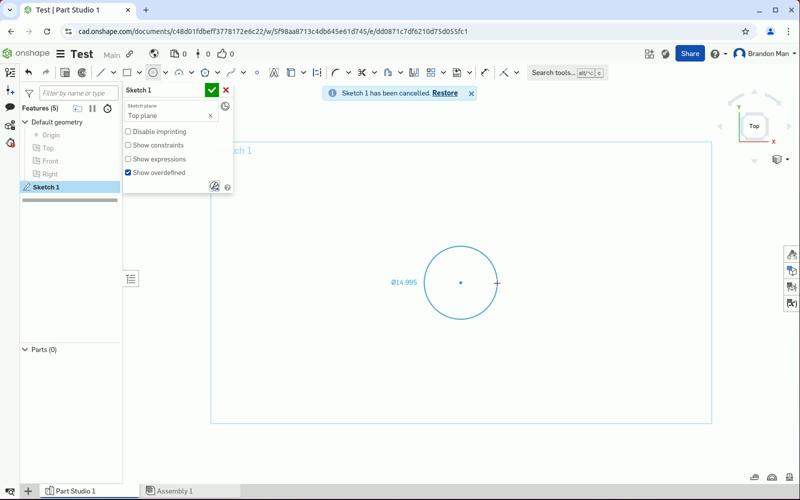
click(497, 282)
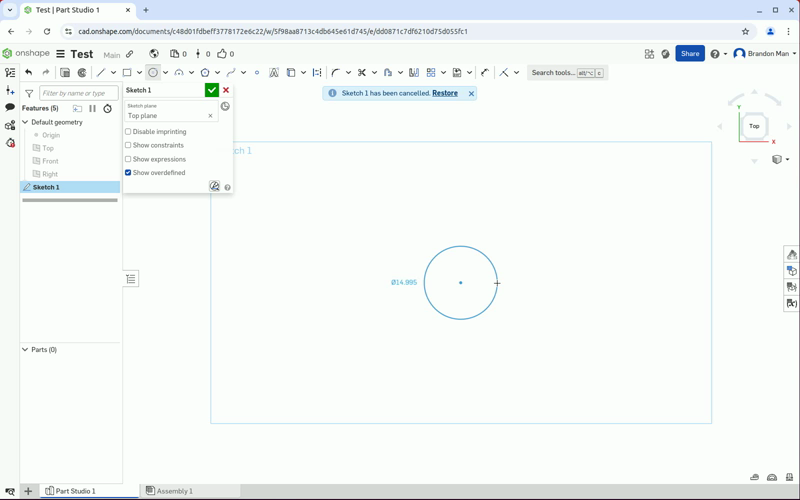
key(esc)
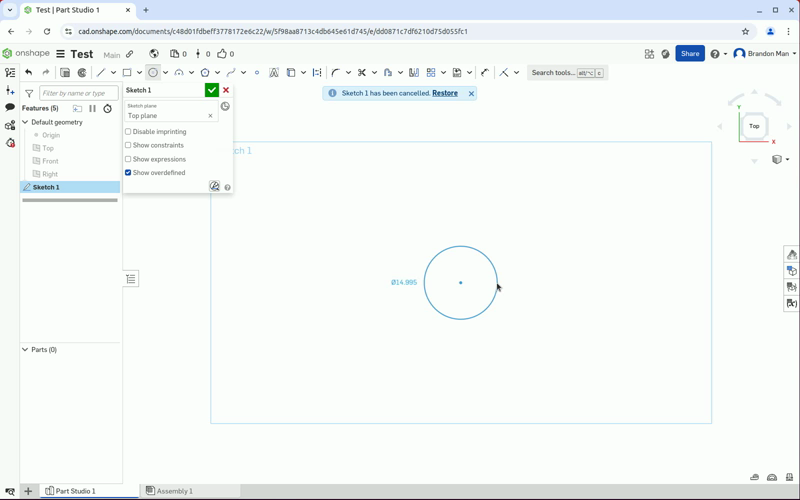
key(c)
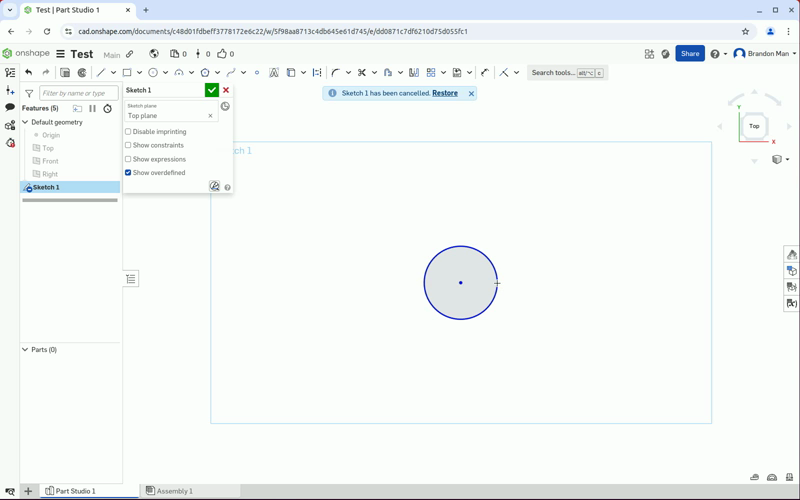
key_down(shift)
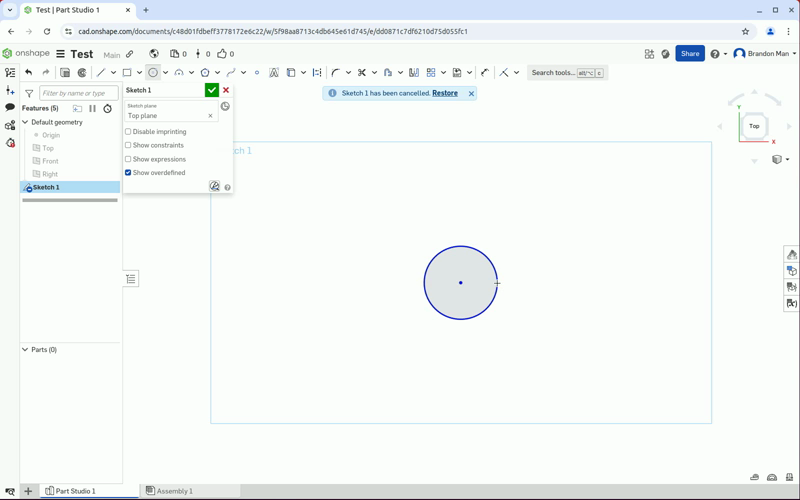
mouse_move(460, 282)
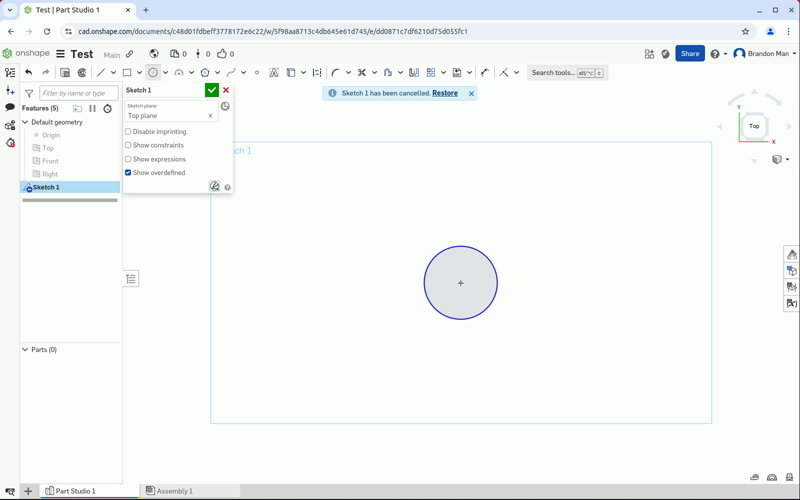
click(460, 282)
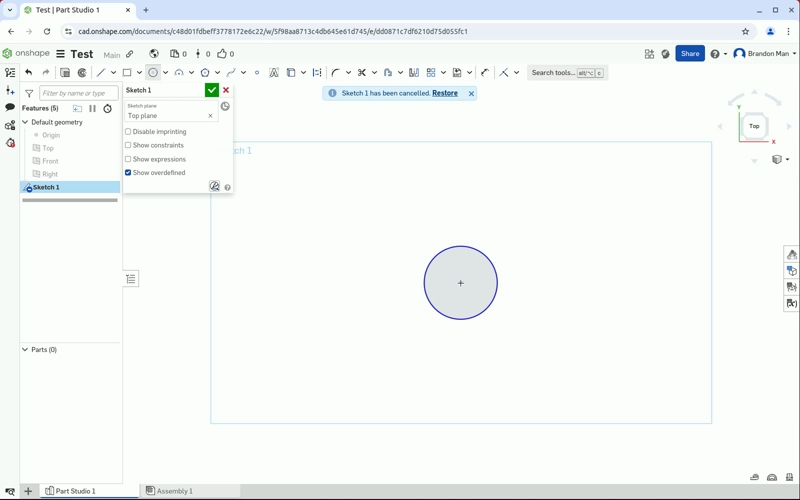
key_up(shift)
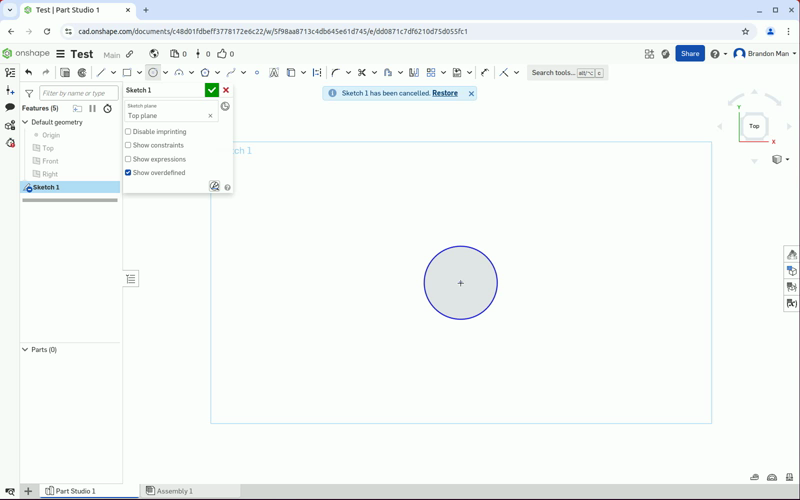
mouse_move(491, 282)
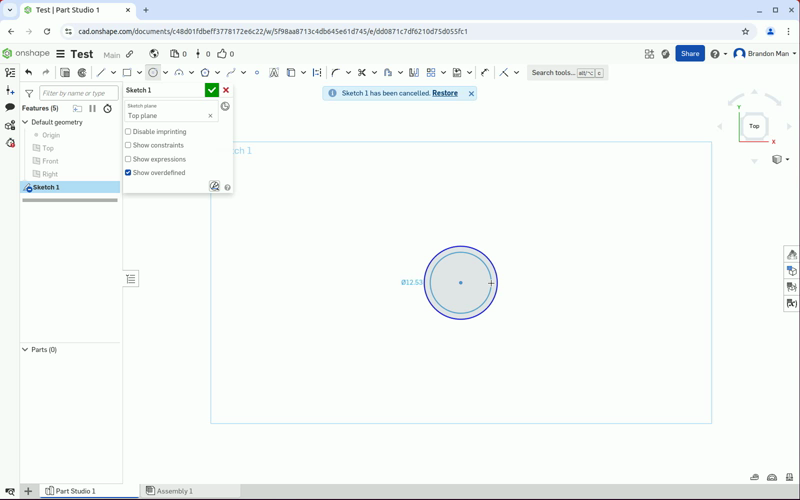
click(491, 282)
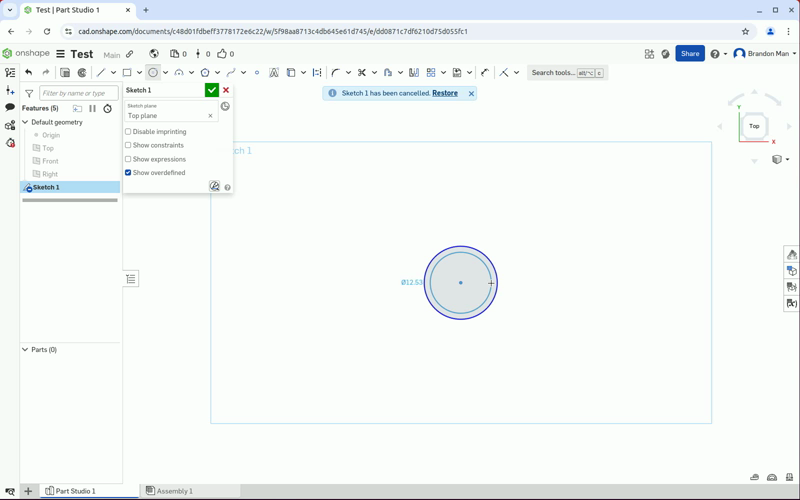
key(esc)
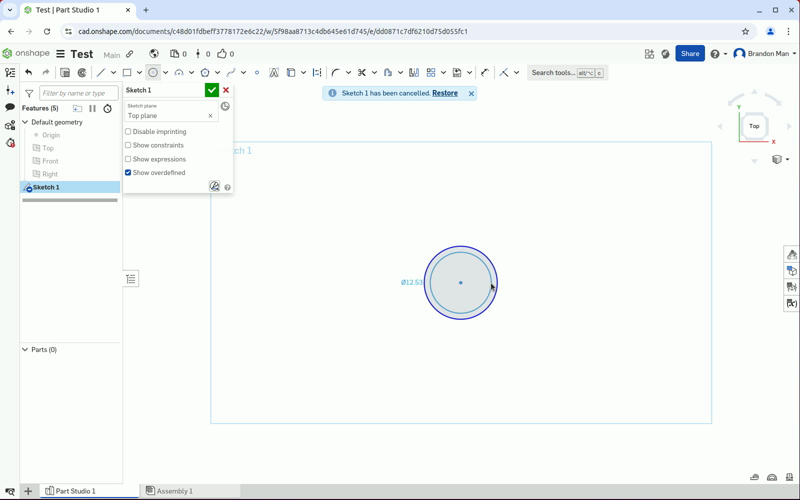
mouse_move(434, 301)
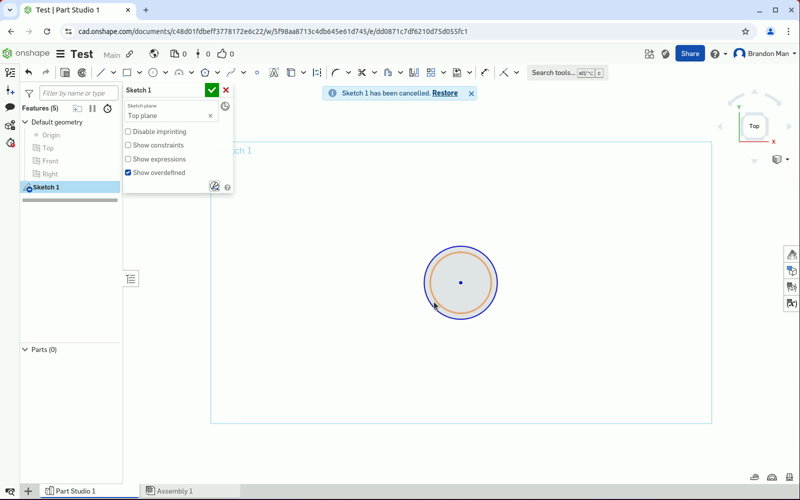
scroll(6)
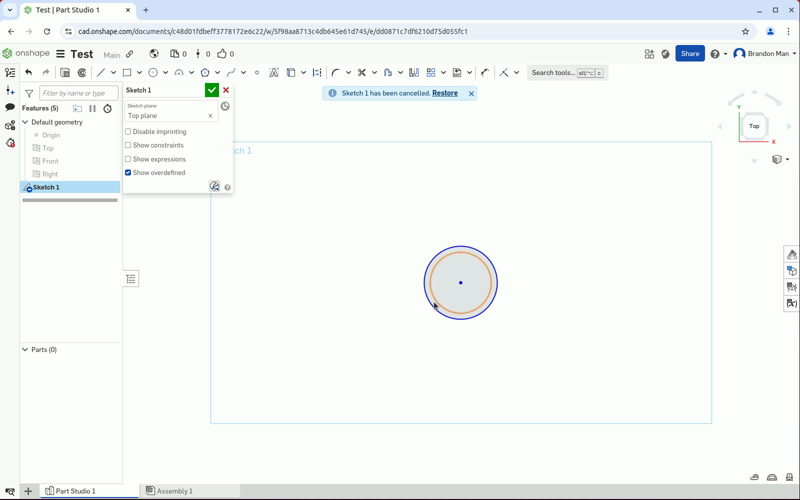
scroll(6)
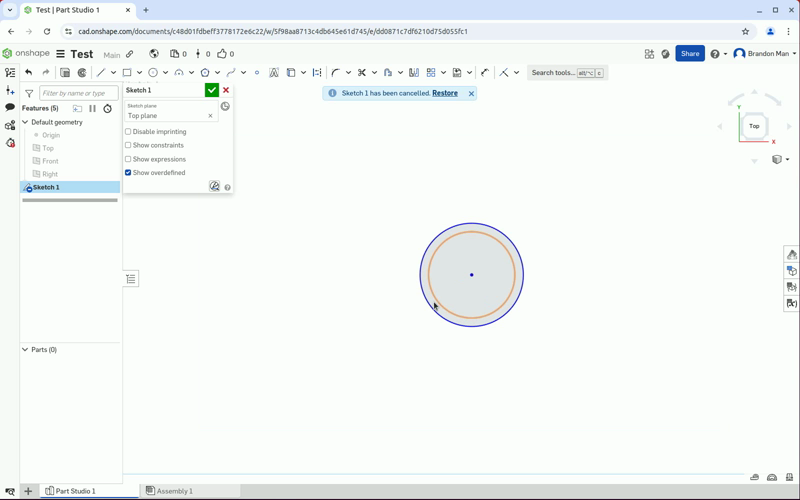
scroll(6)
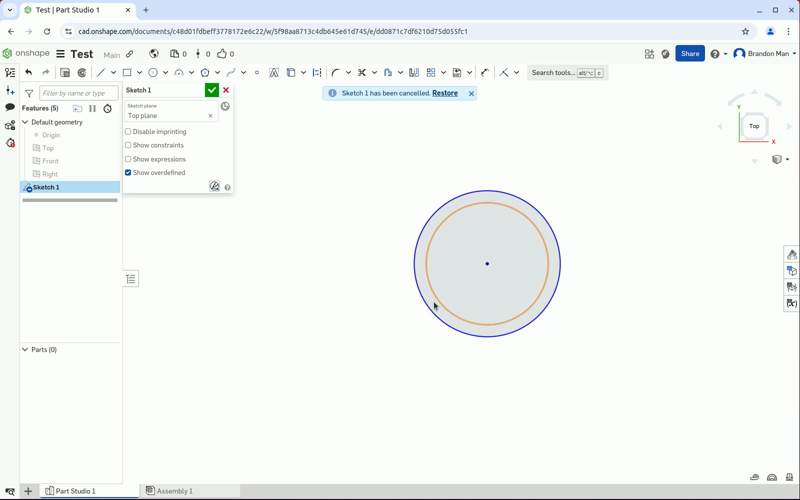
scroll(6)
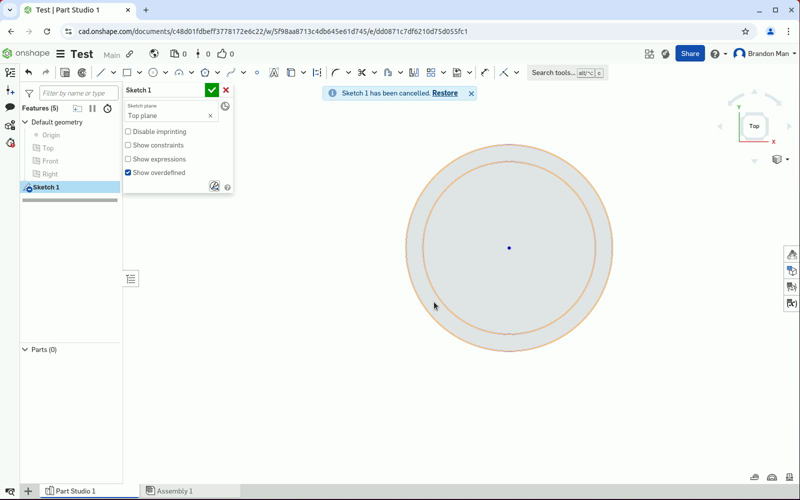
scroll(6)
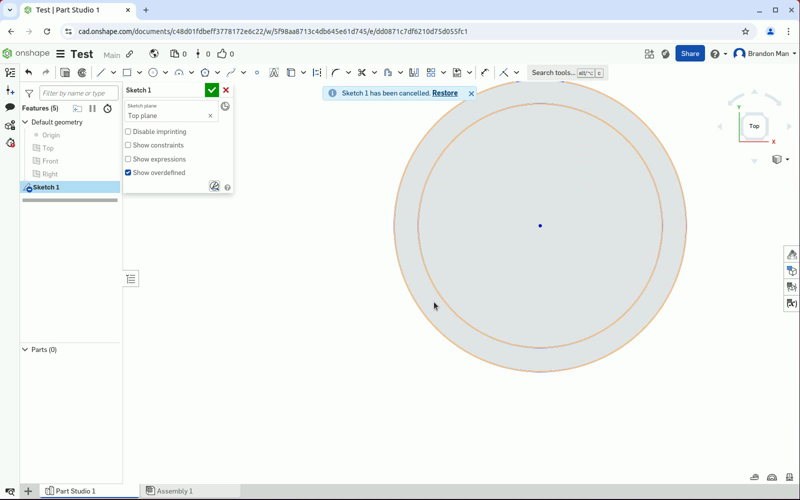
scroll(6)
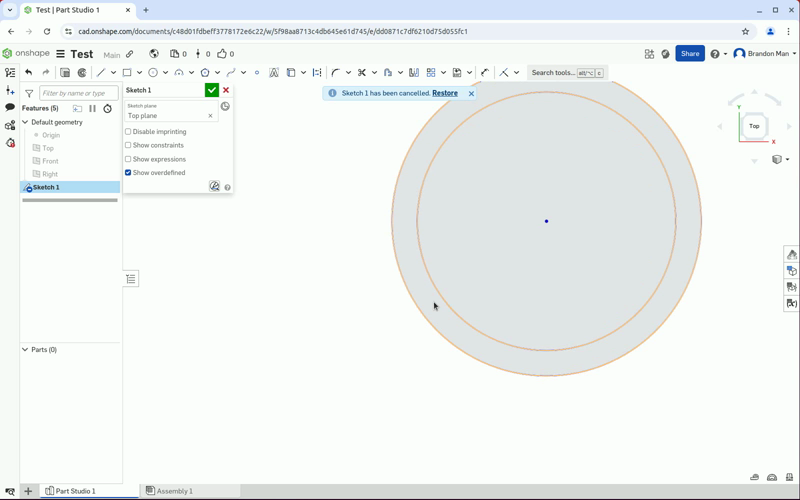
scroll(6)
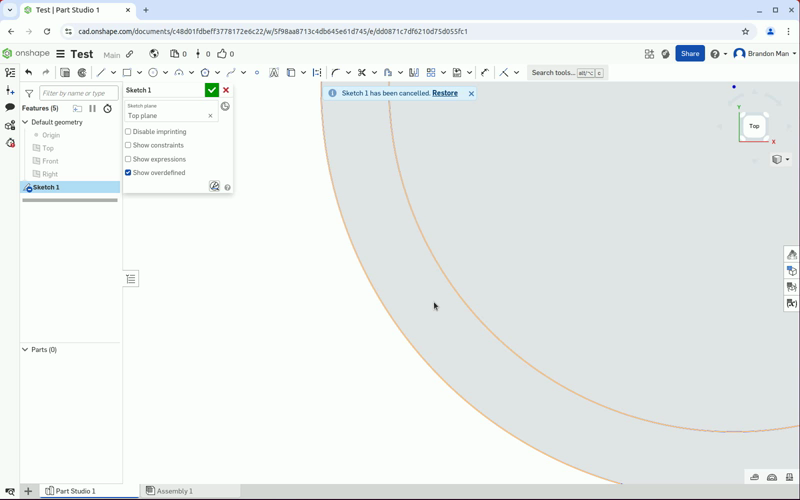
click(434, 301)
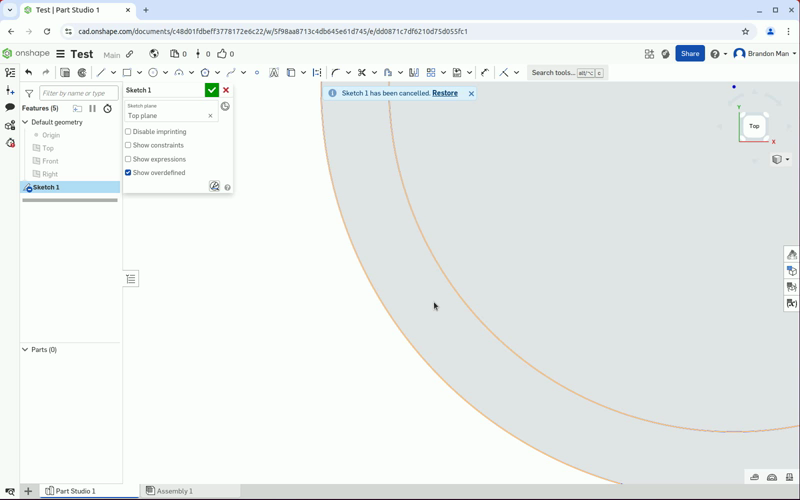
scroll(-6)
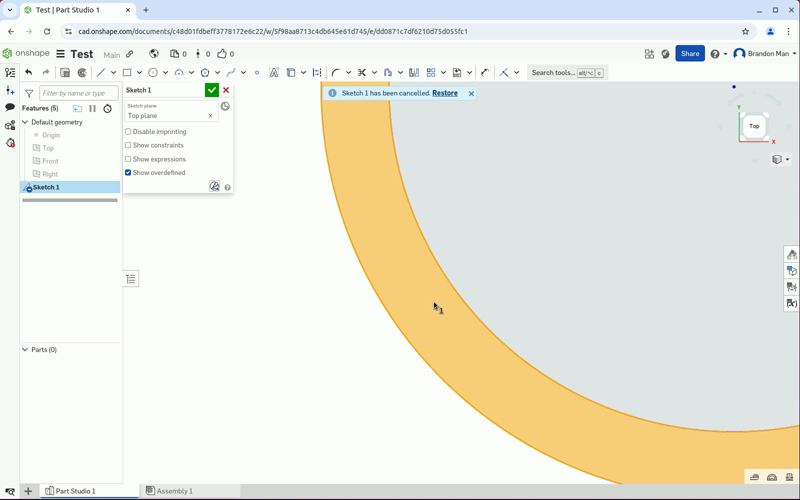
scroll(-6)
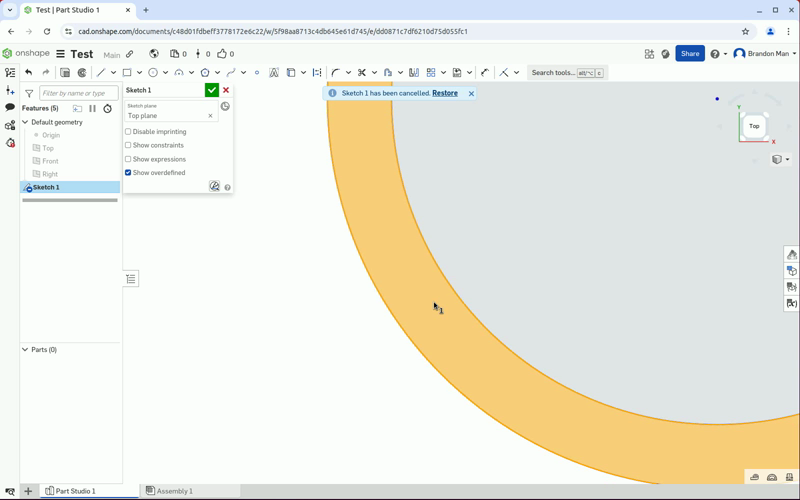
scroll(-6)
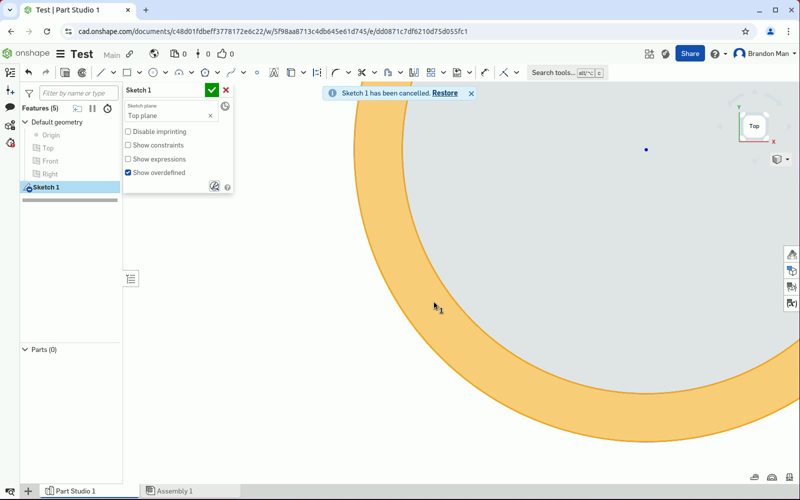
scroll(-6)
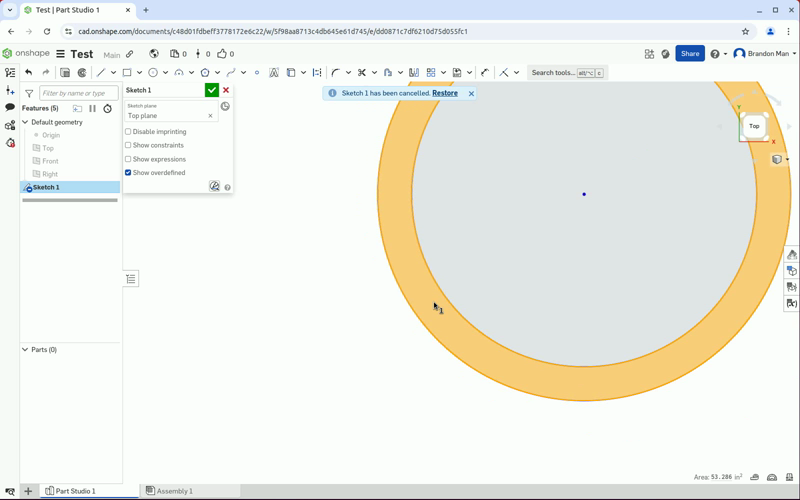
scroll(-6)
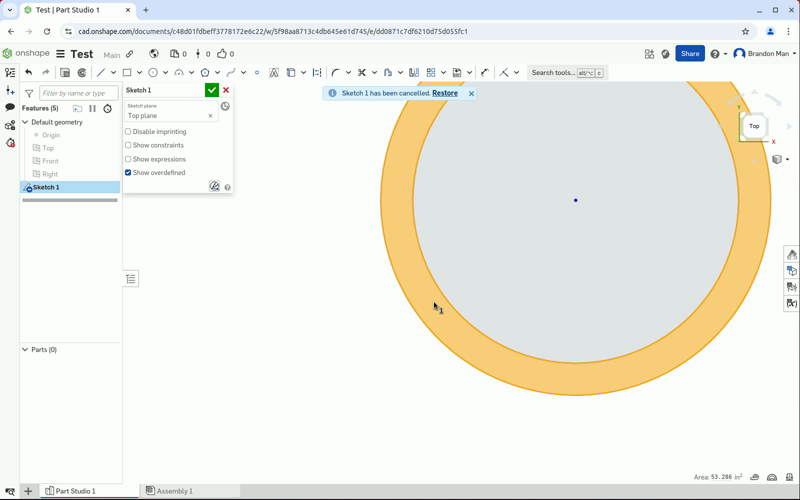
scroll(-6)
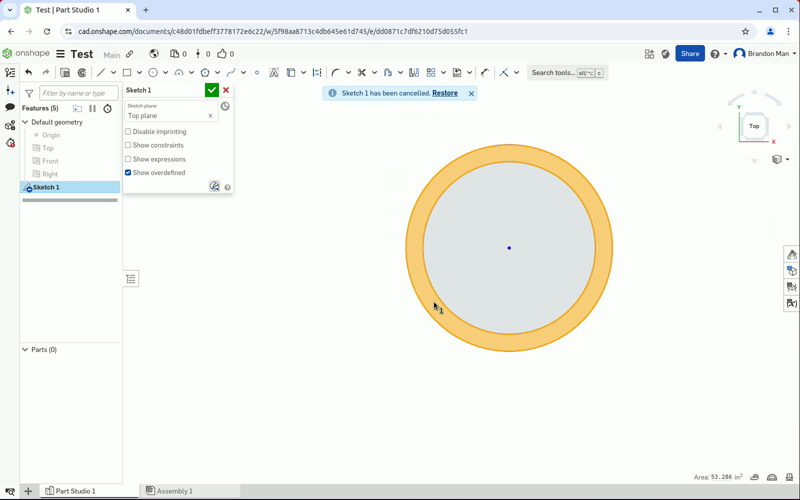
scroll(-6)
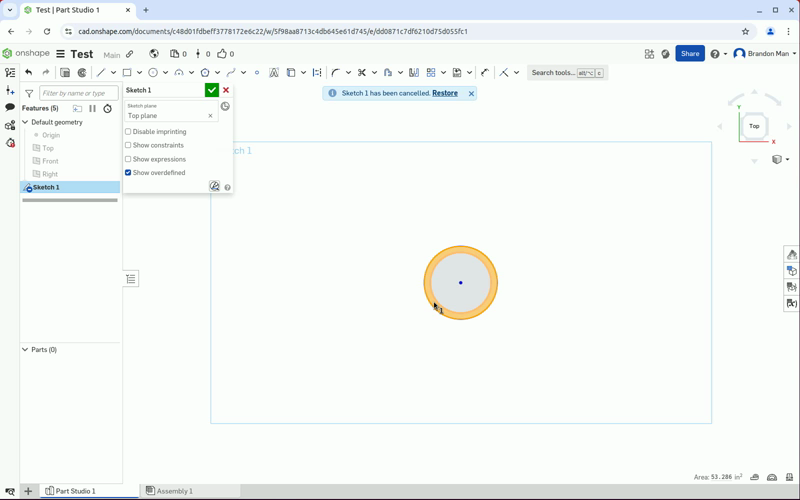
mouse_move(73, 352)
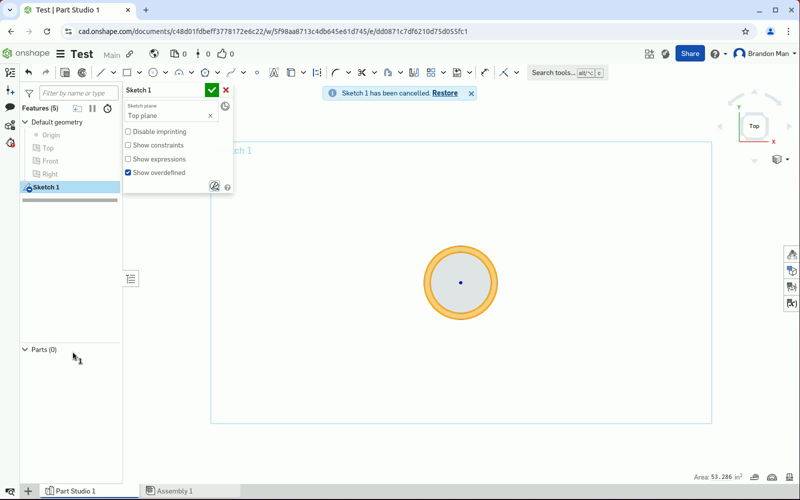
key(shift+y)
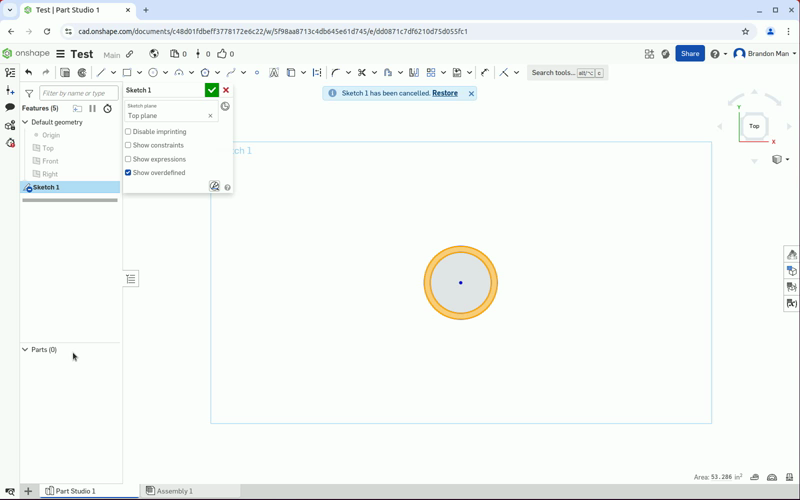
key(shift+e)
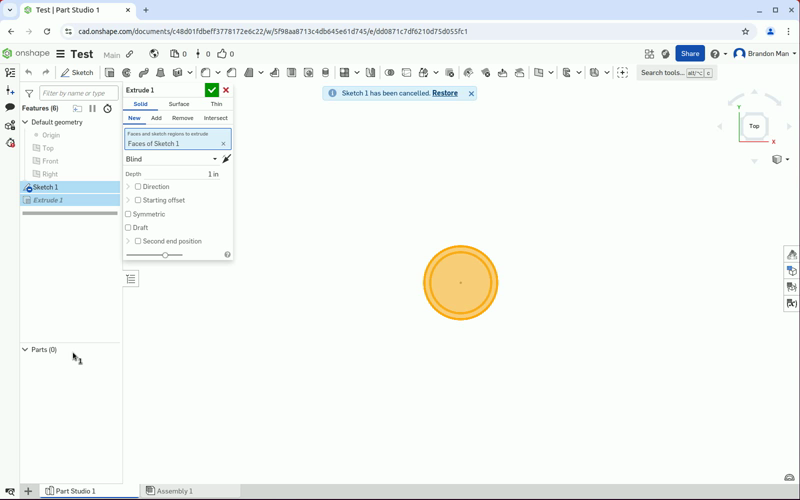
mouse_move(143, 106)
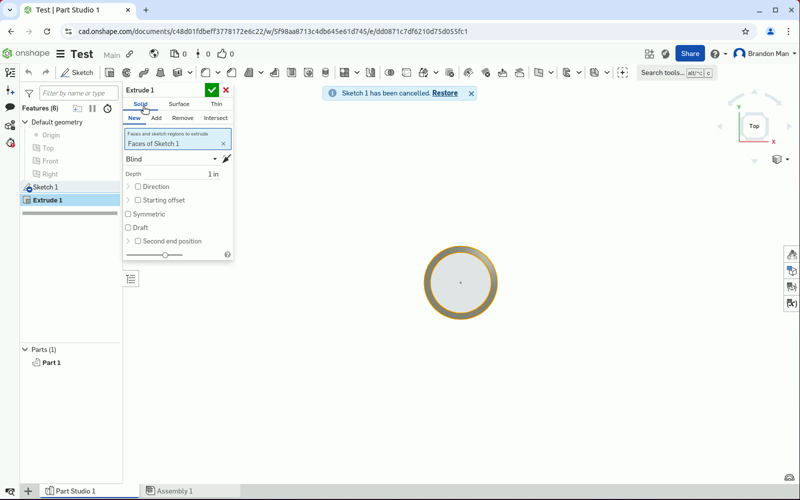
click(143, 106)
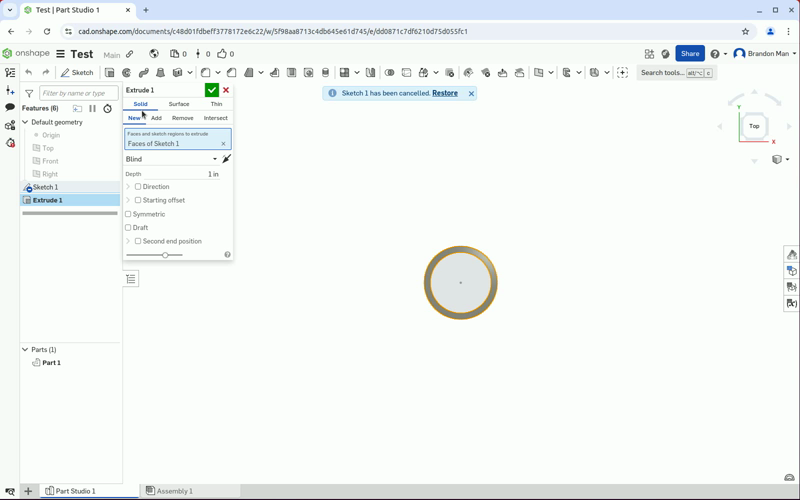
mouse_move(137, 120)
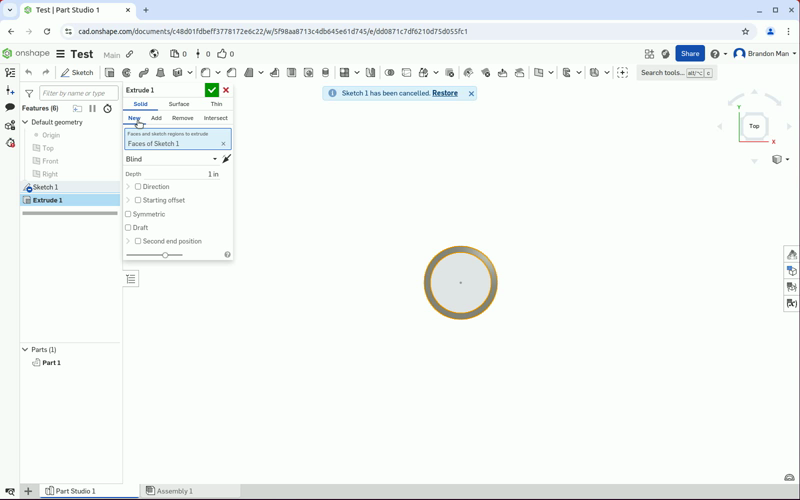
click(137, 120)
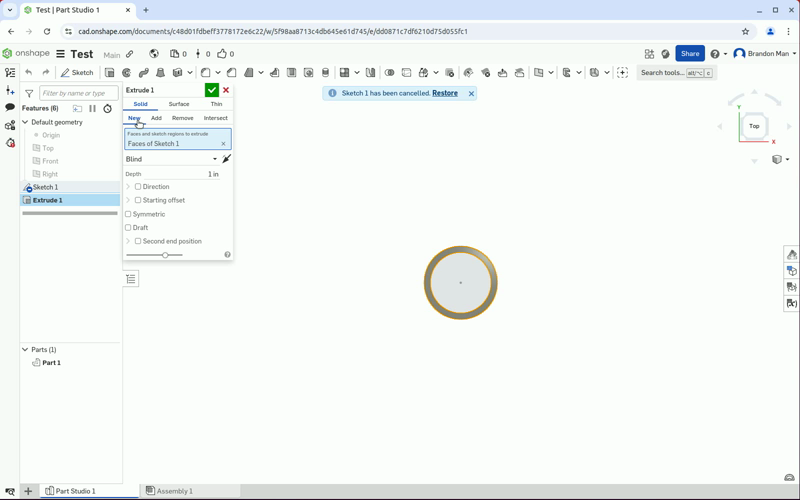
key(tab, 4)
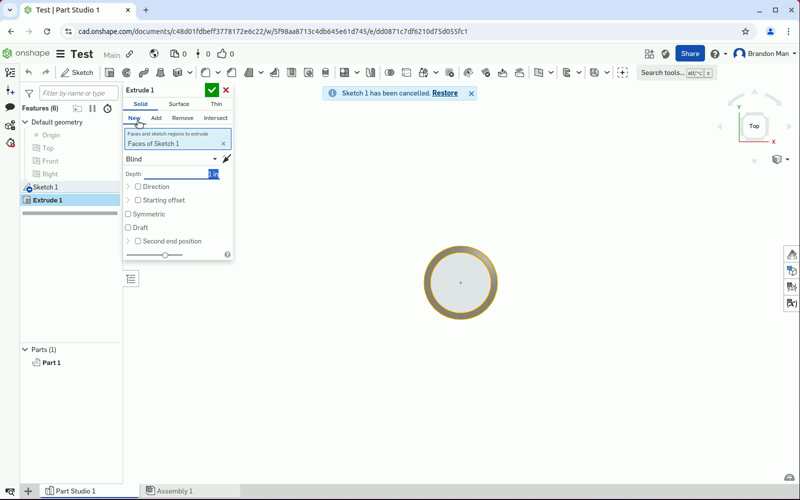
text(23.108)
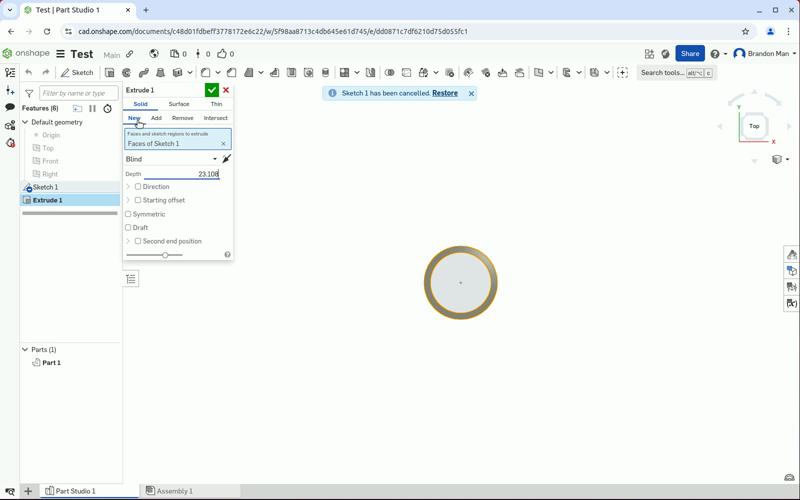
key(enter)
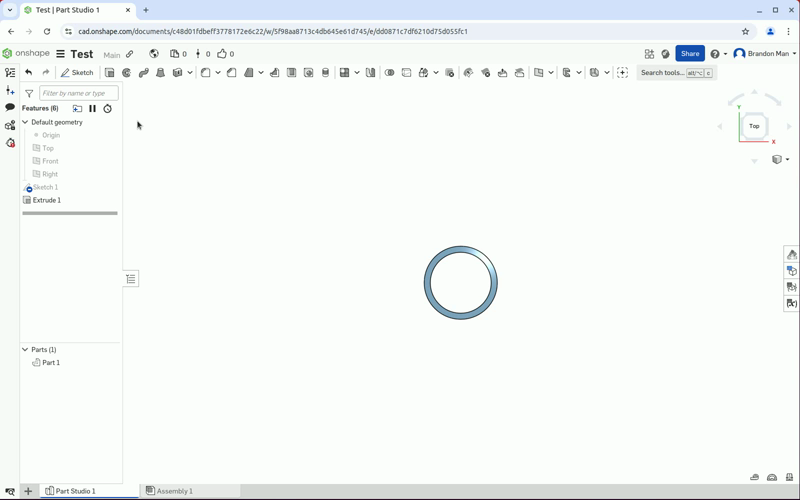
key(shift+h)
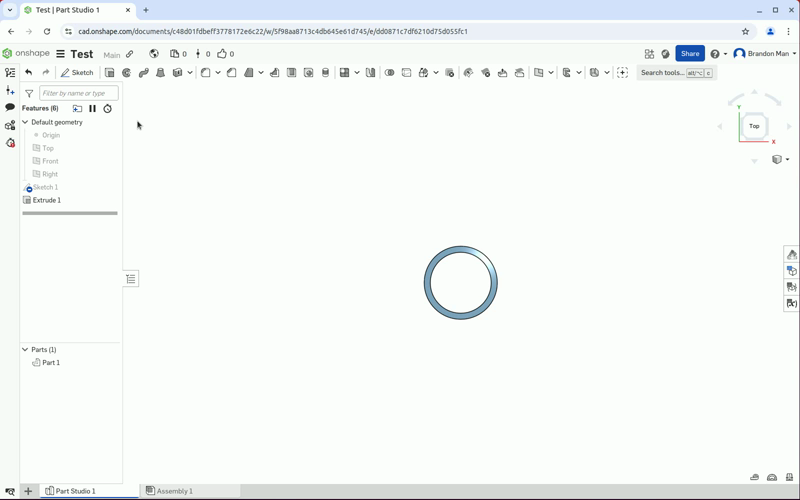
key(shift+h)
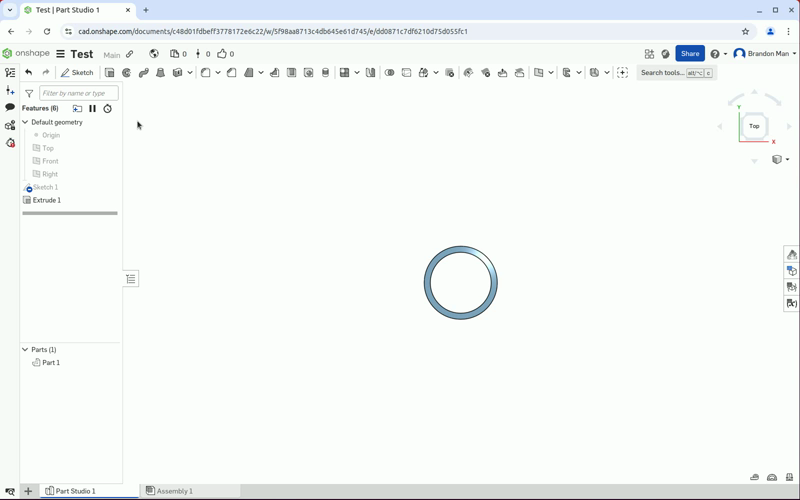
mouse_move(73, 189)
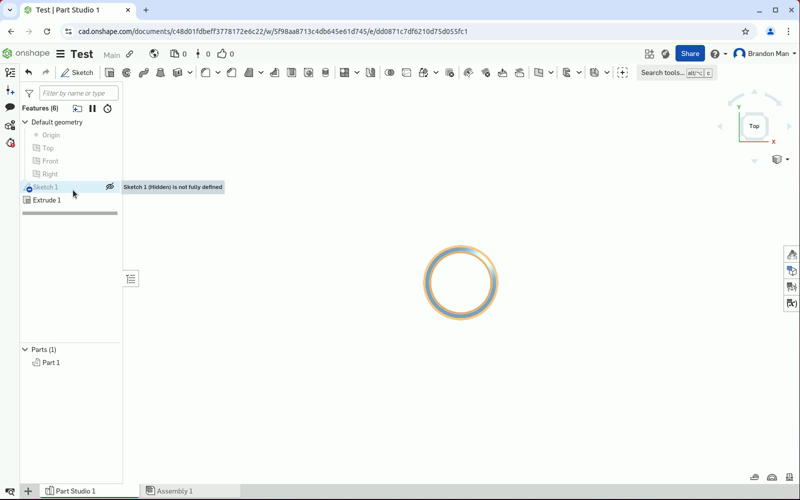
click(73, 189)
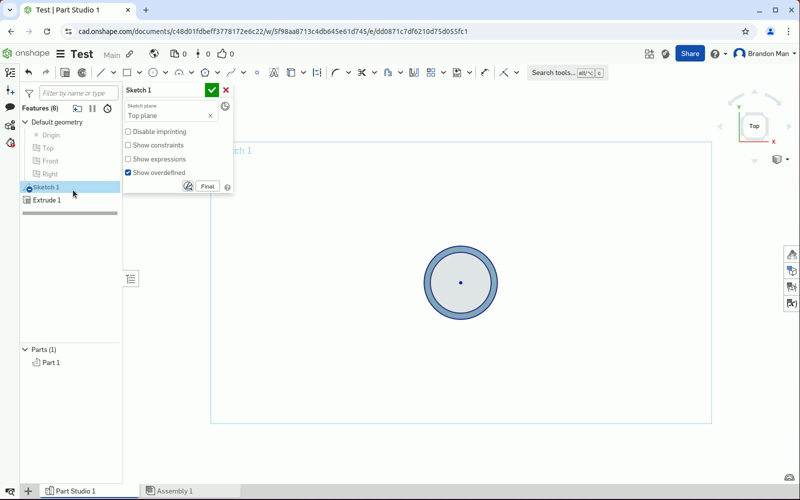
mouse_move(229, 92)
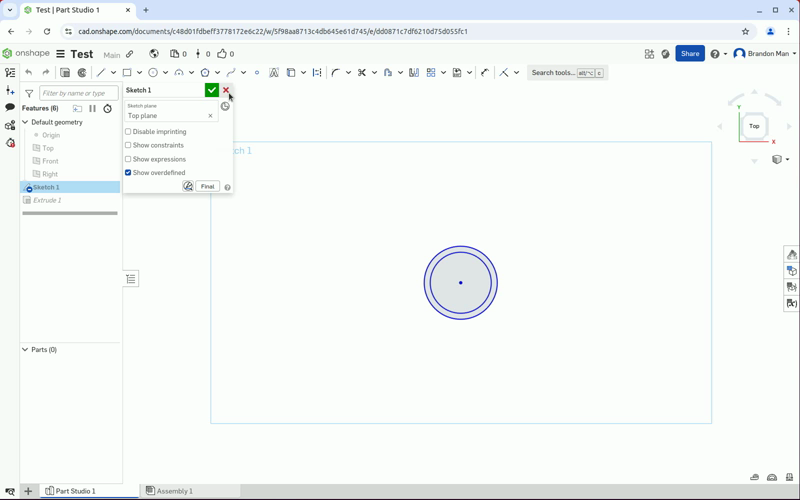
click(229, 92)
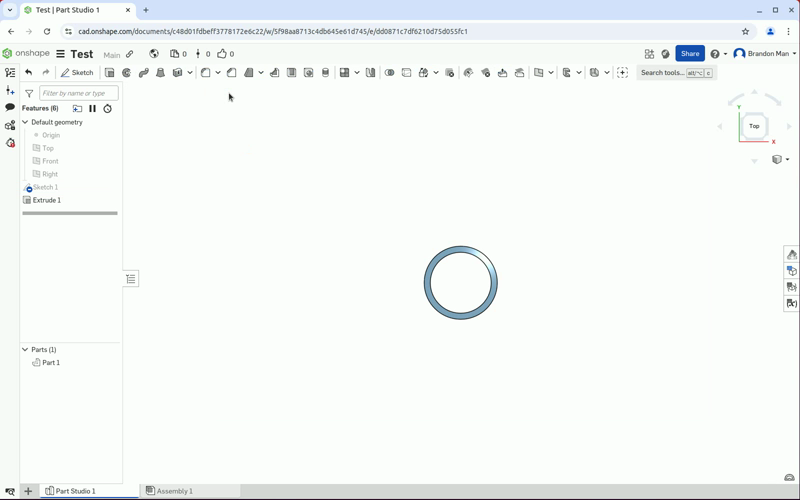
mouse_move(73, 352)
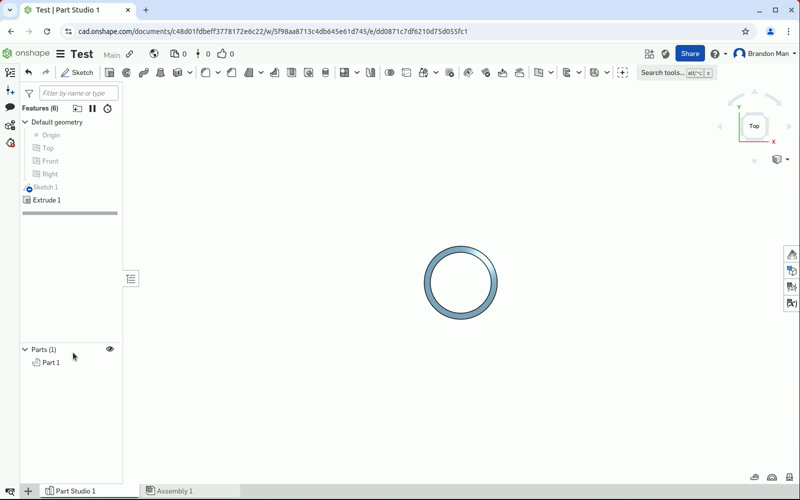
key(y)
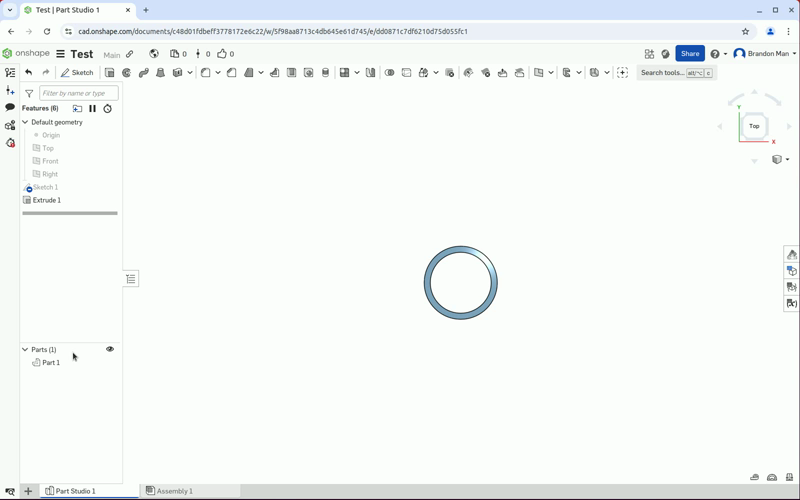
key(shift+p)
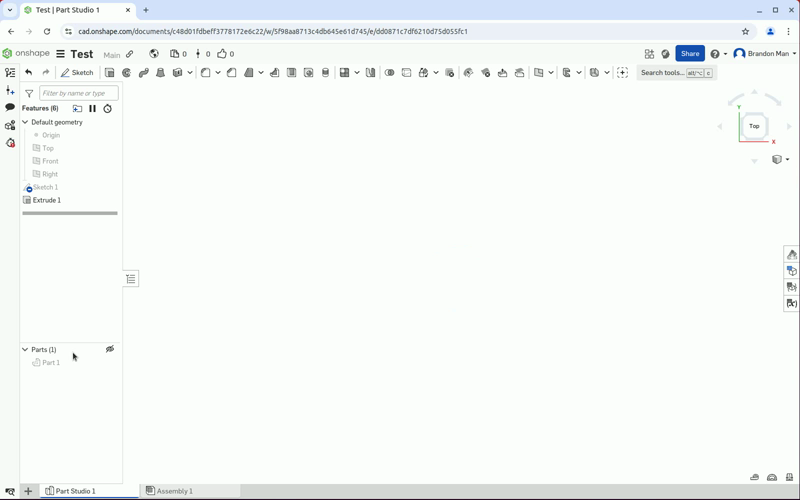
key(space)
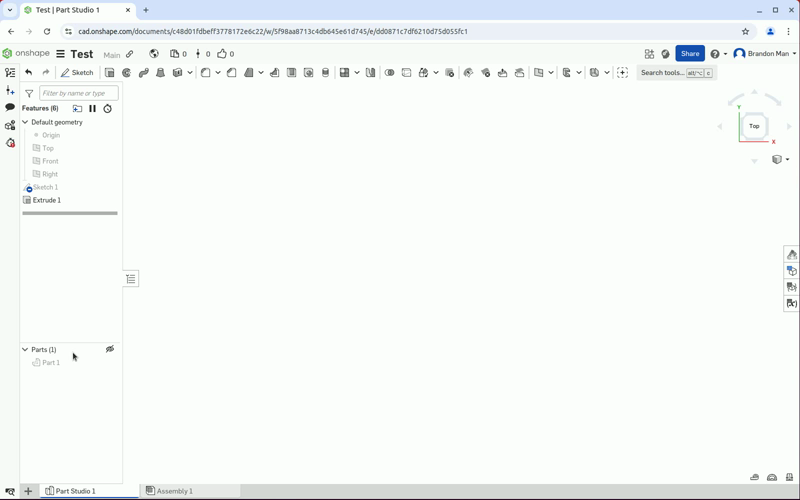
key_down(shift)
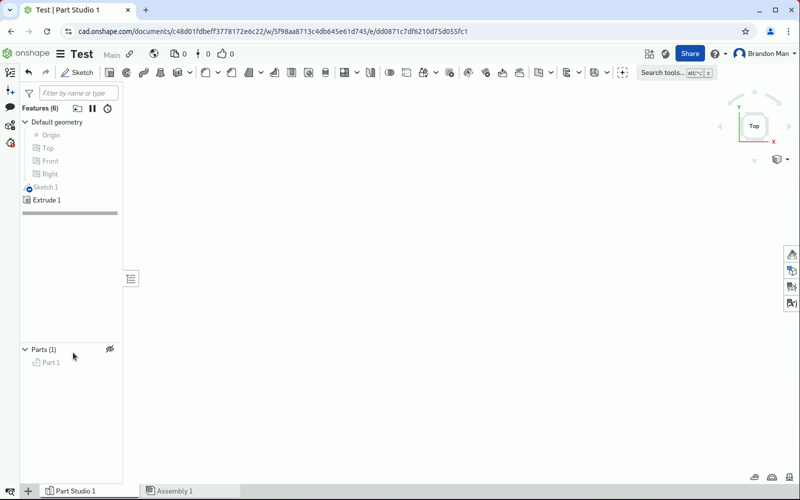
key(up)
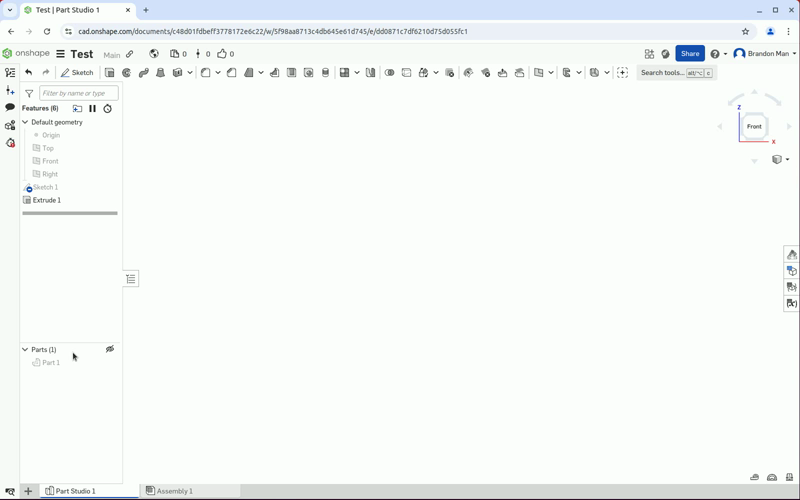
key_up(shift)
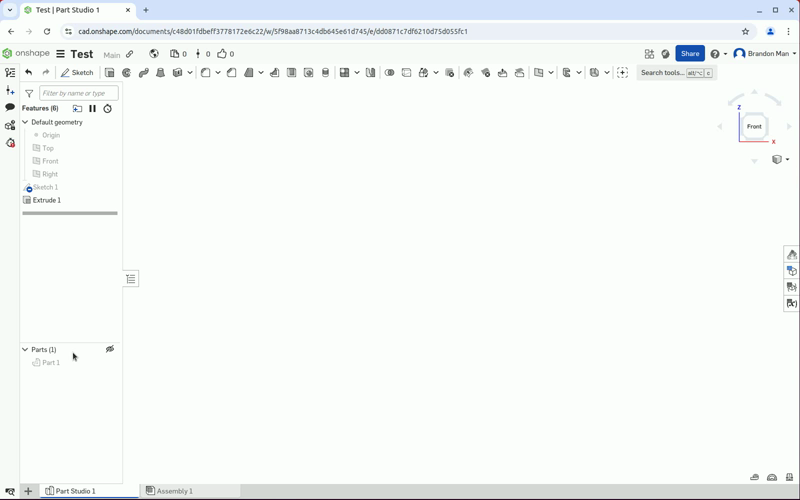
mouse_move(73, 352)
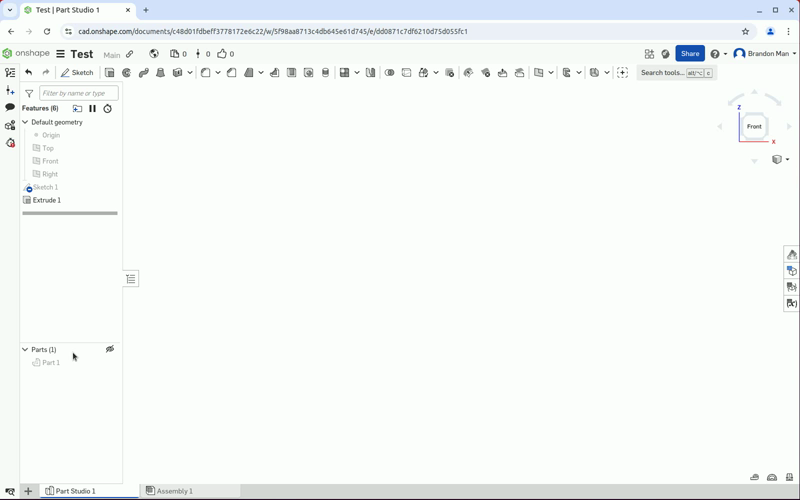
key(shift+y)
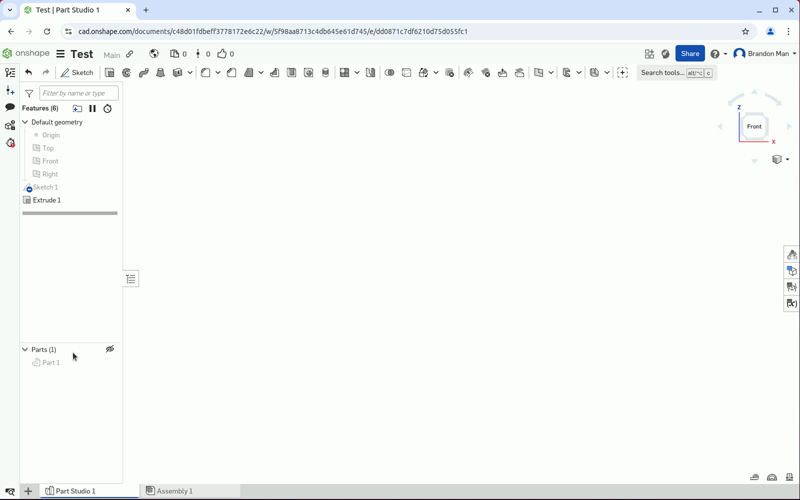
key(shift+s)
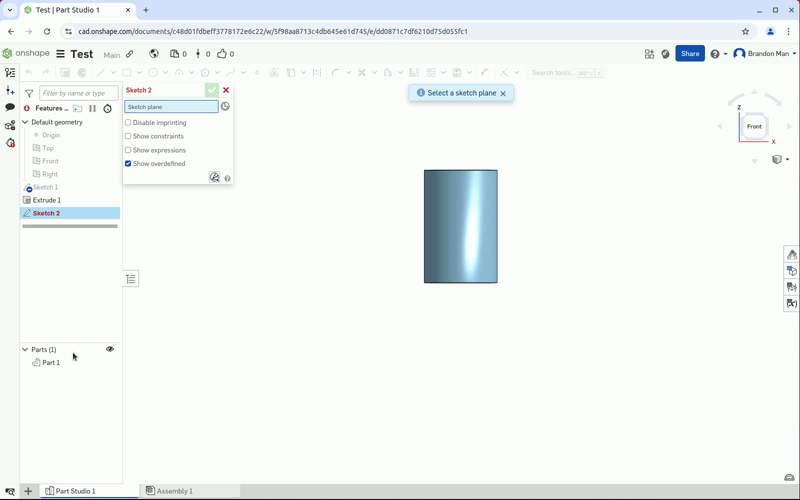
mouse_move(73, 163)
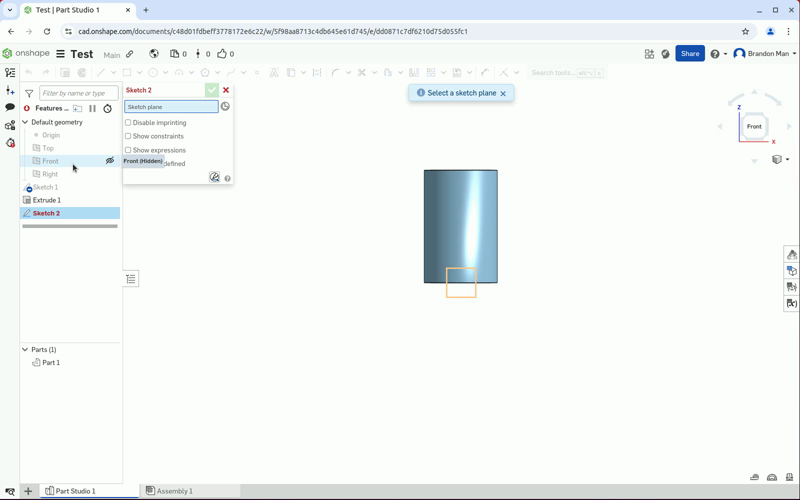
click(73, 163)
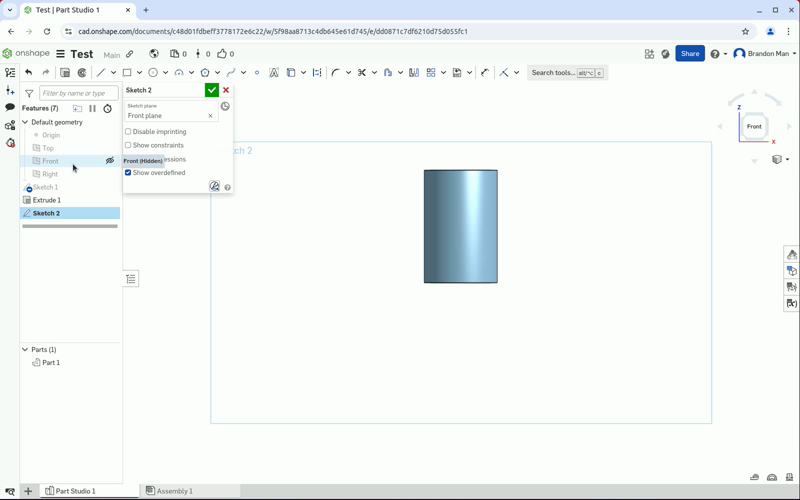
mouse_move(73, 352)
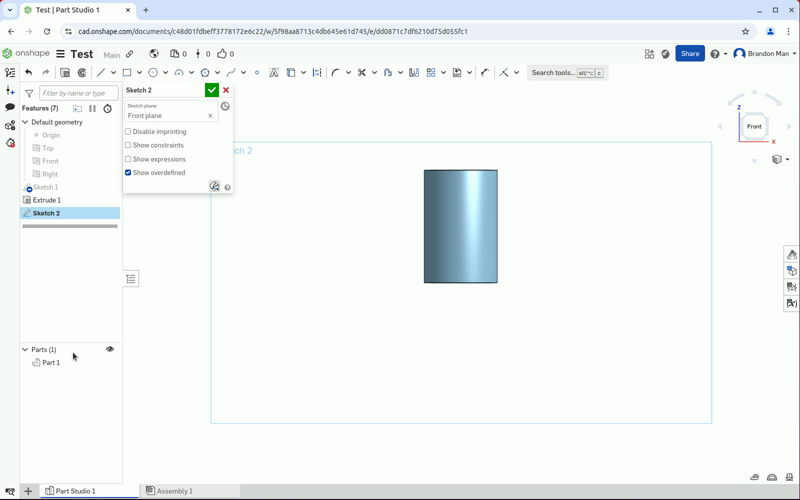
key(y)
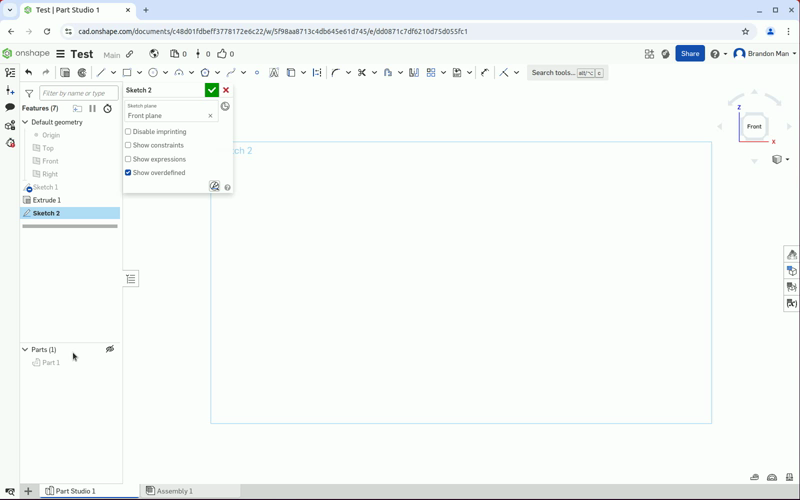
key(c)
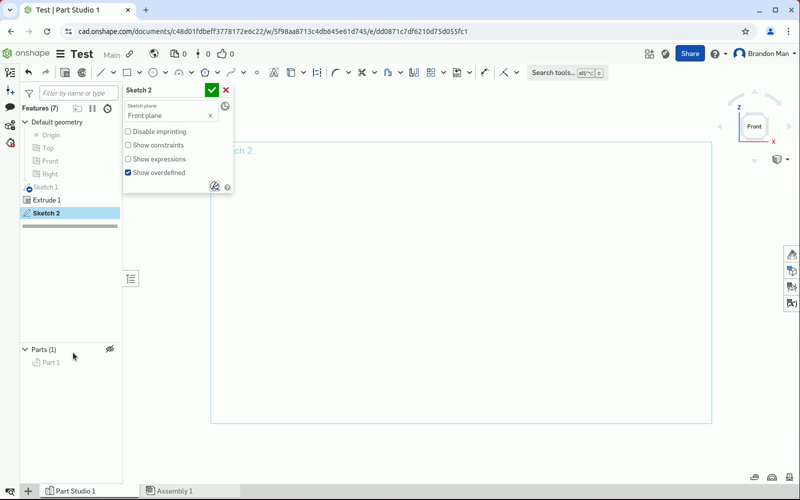
key_down(shift)
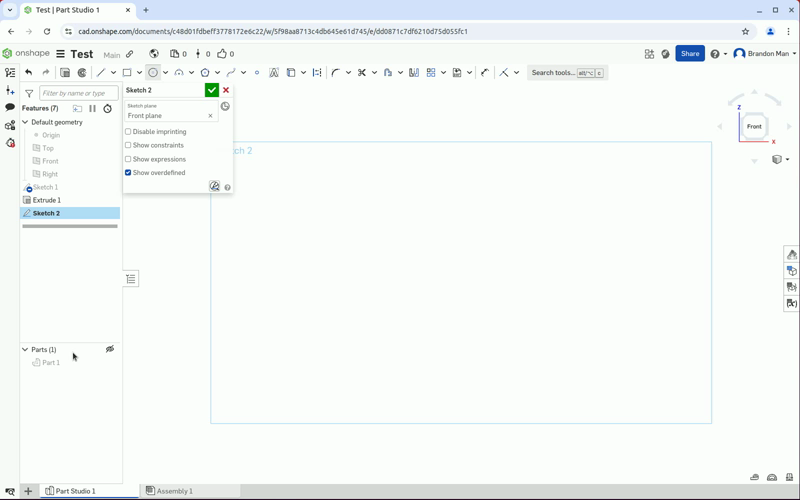
mouse_move(460, 282)
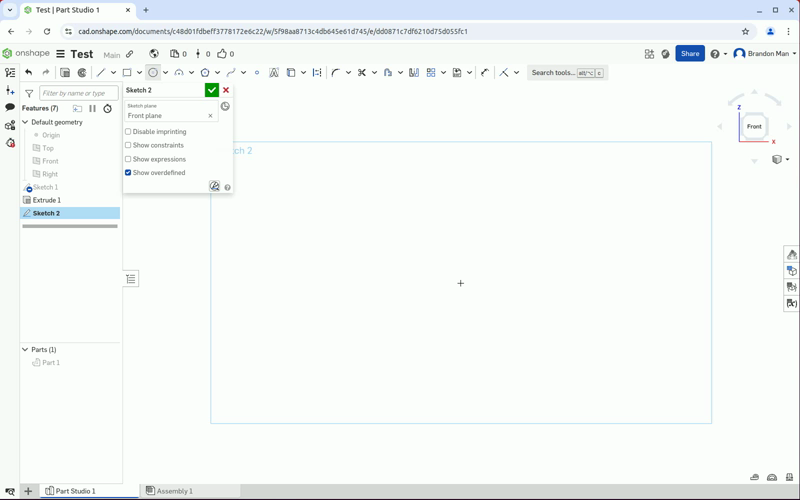
click(460, 282)
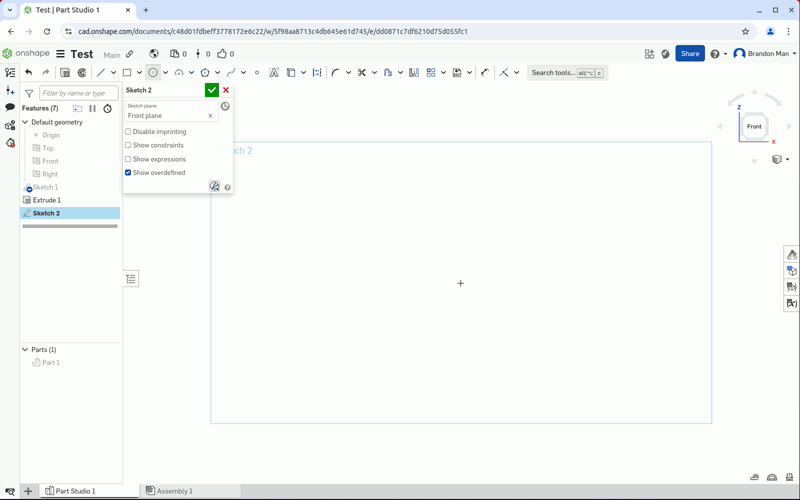
key_up(shift)
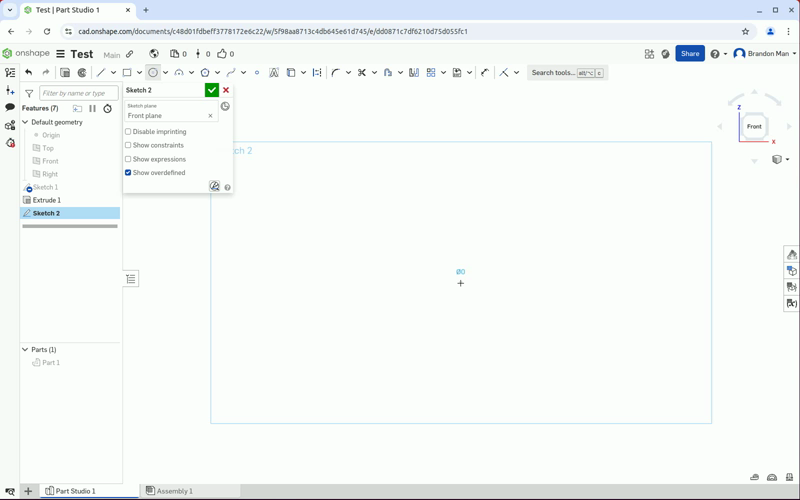
mouse_move(497, 282)
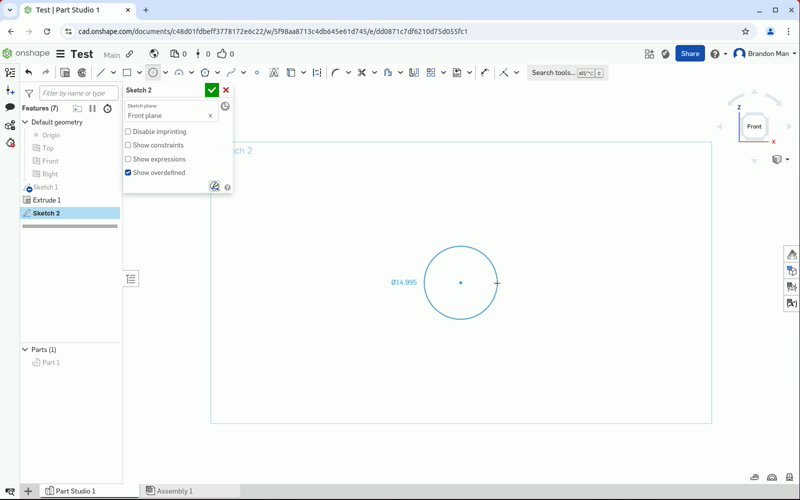
click(497, 282)
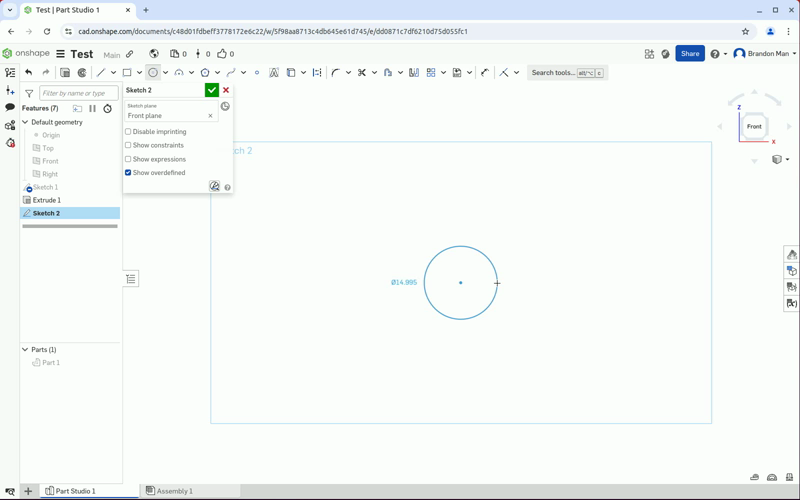
key(esc)
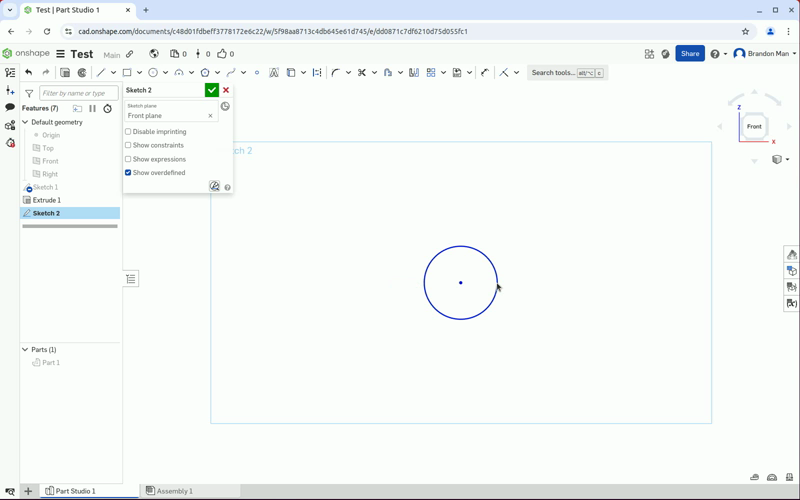
key(c)
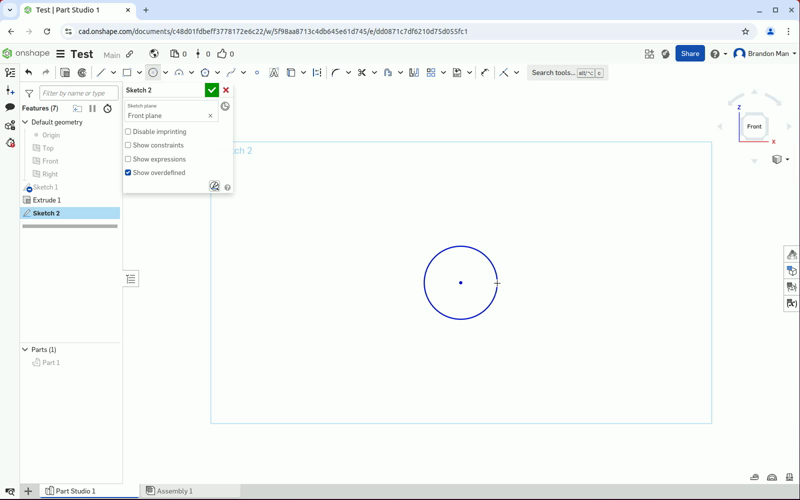
key_down(shift)
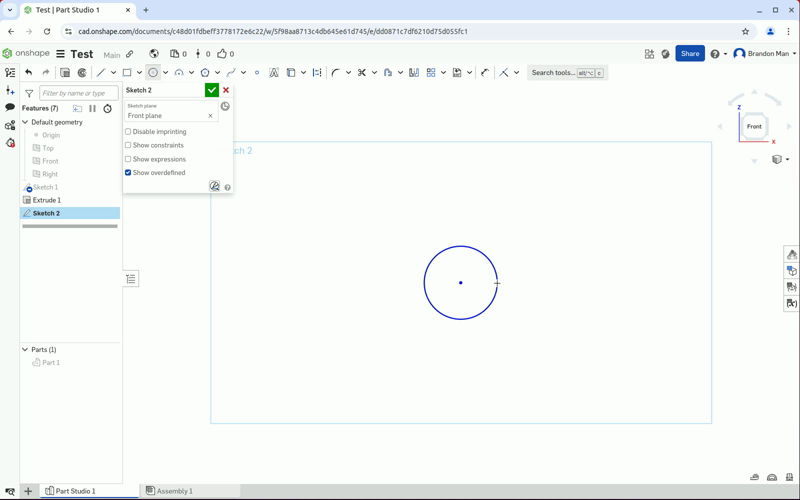
mouse_move(460, 282)
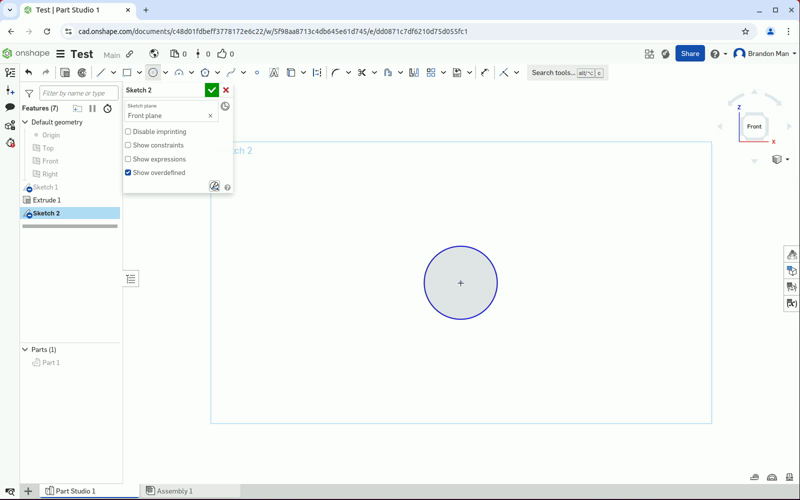
click(460, 282)
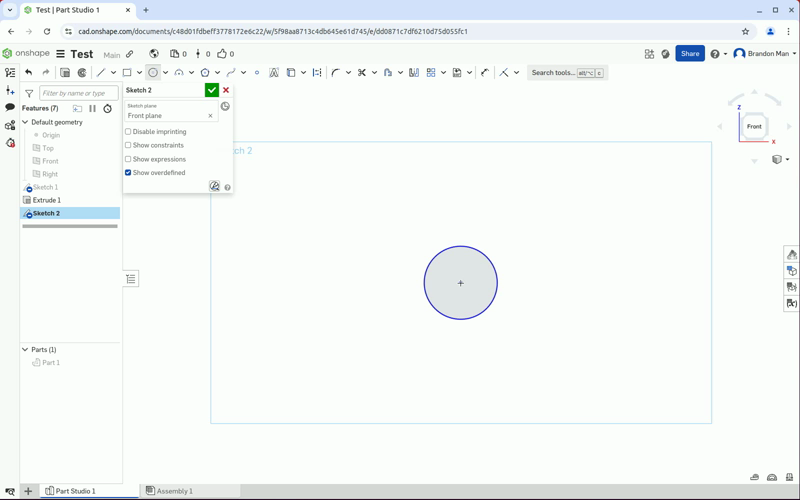
key_up(shift)
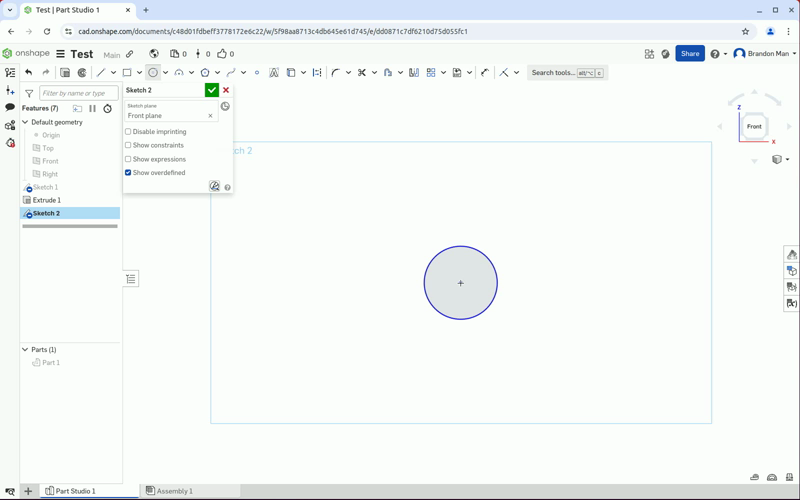
mouse_move(491, 282)
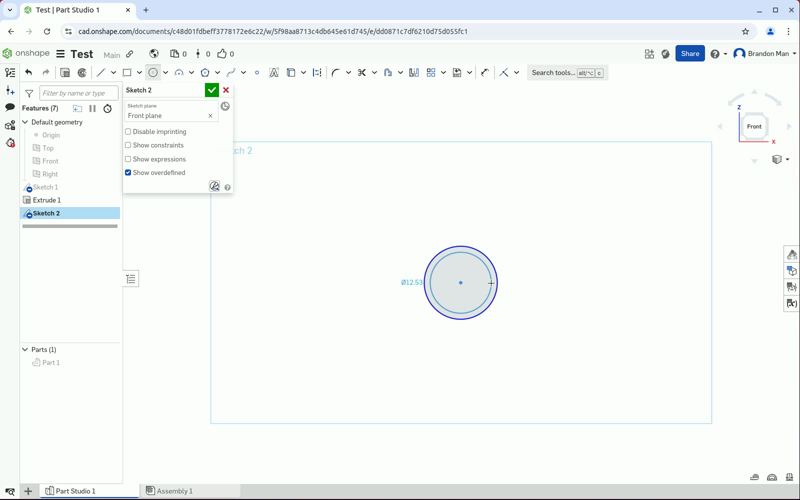
click(491, 282)
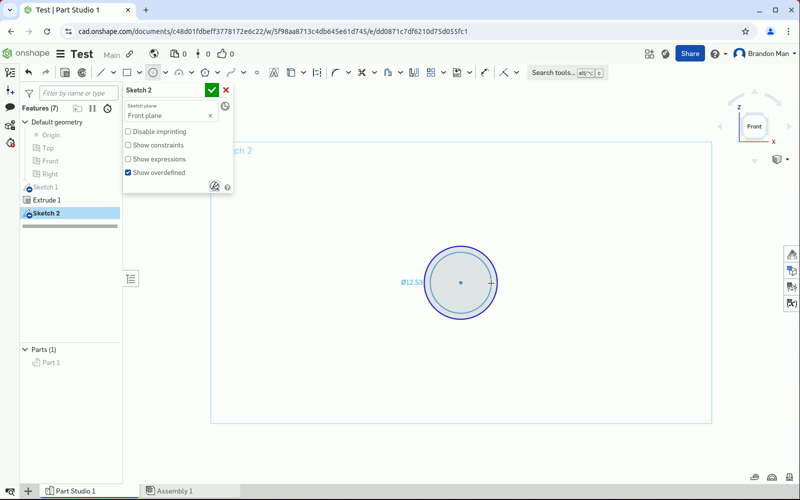
key(esc)
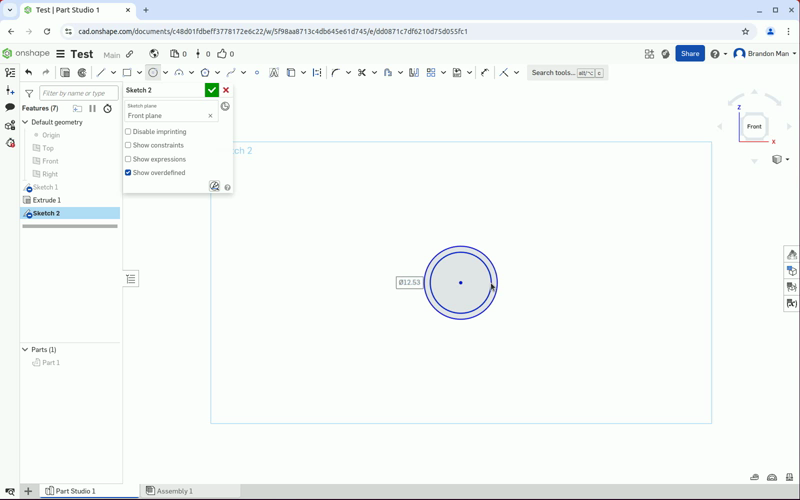
mouse_move(428, 280)
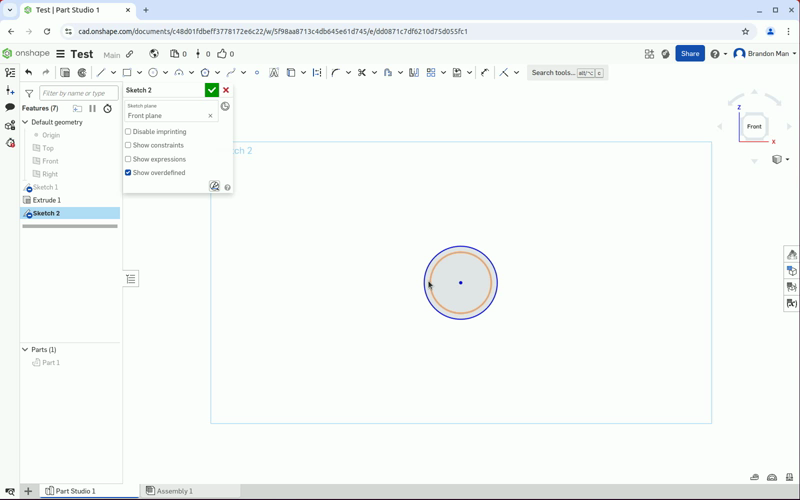
scroll(6)
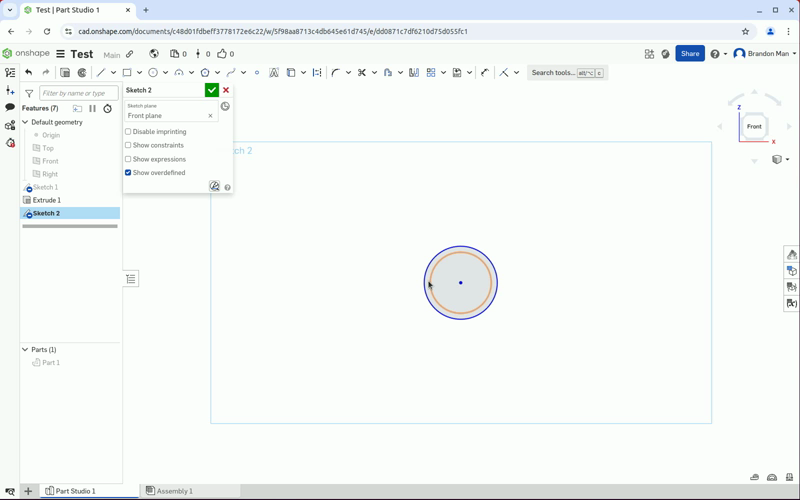
scroll(6)
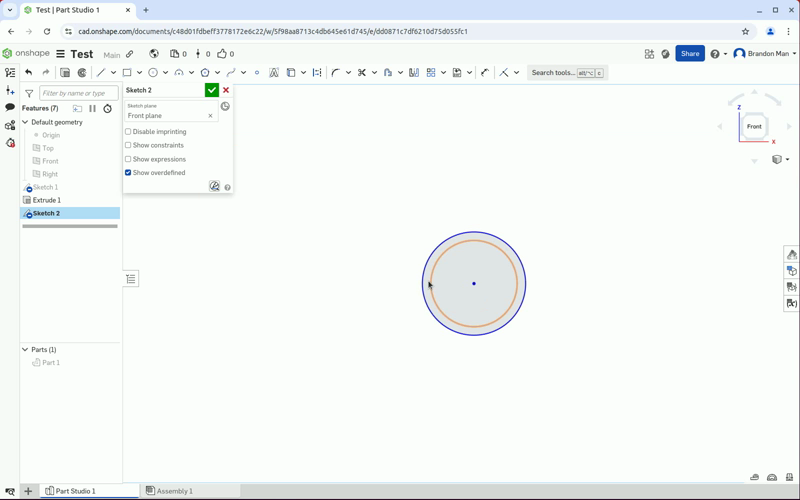
scroll(6)
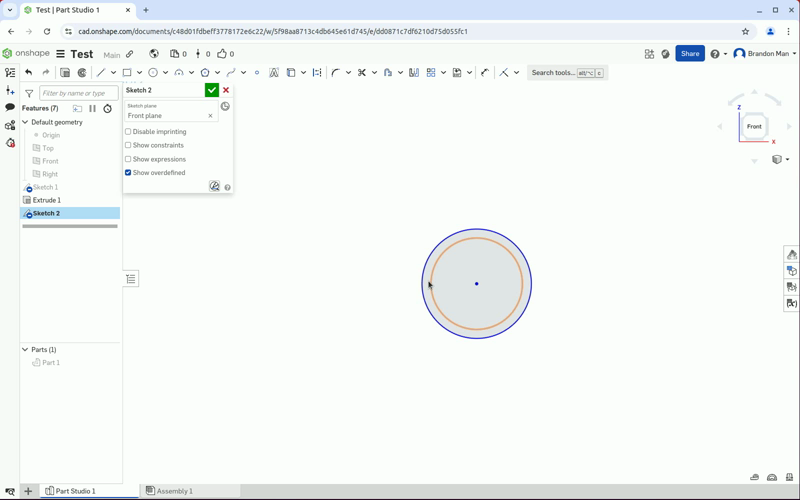
scroll(6)
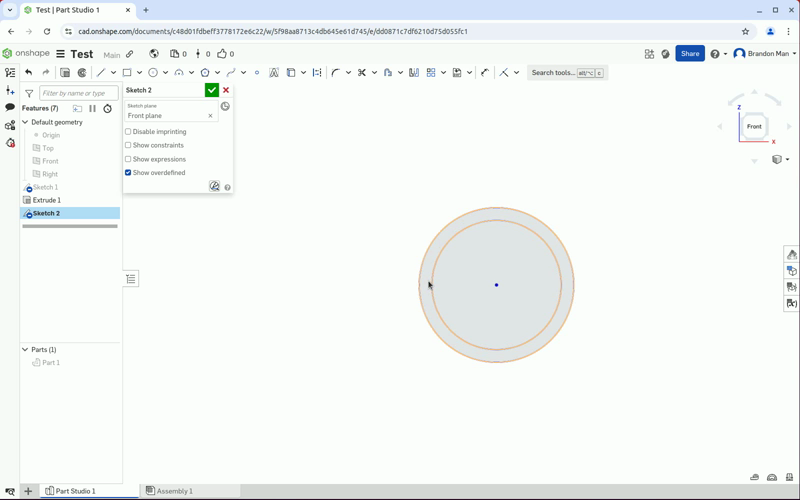
scroll(6)
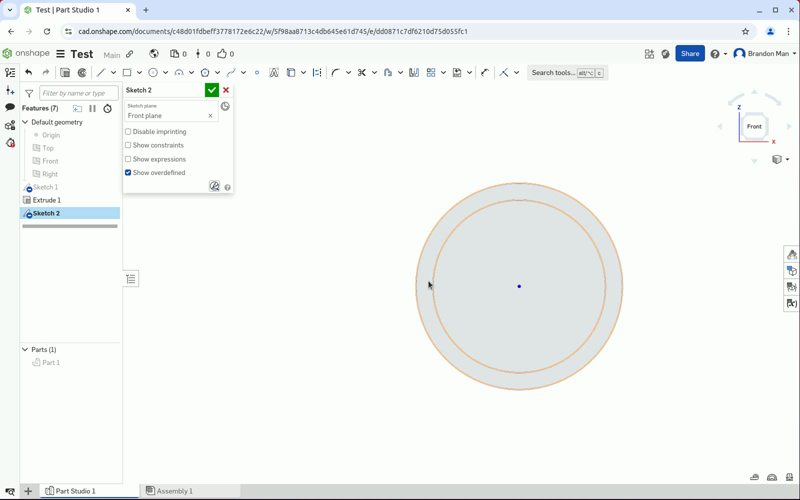
scroll(6)
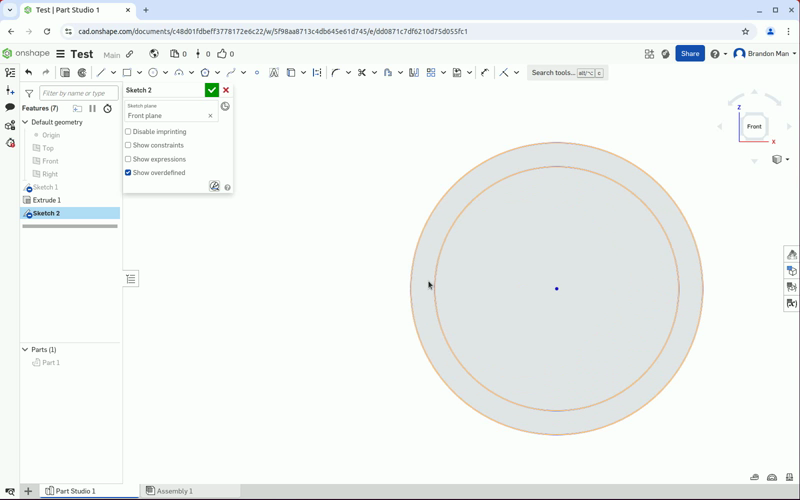
scroll(6)
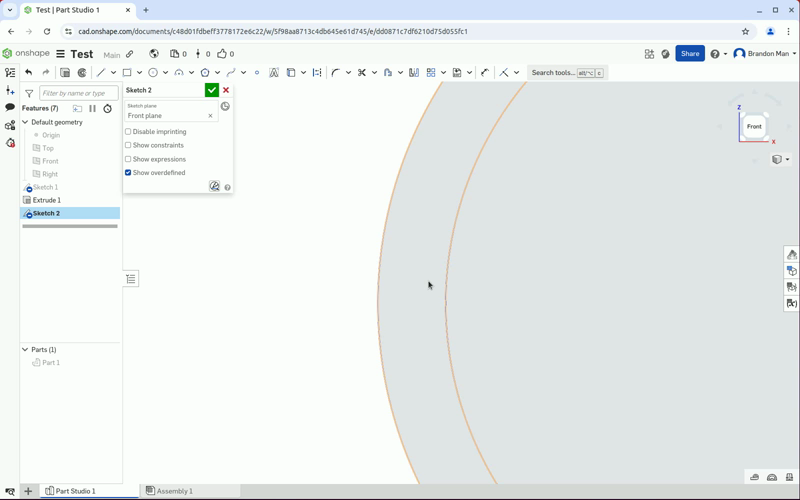
click(428, 280)
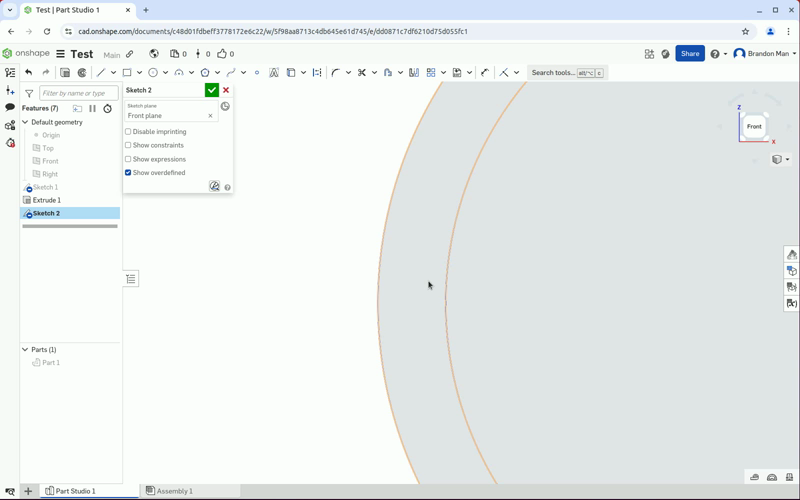
scroll(-6)
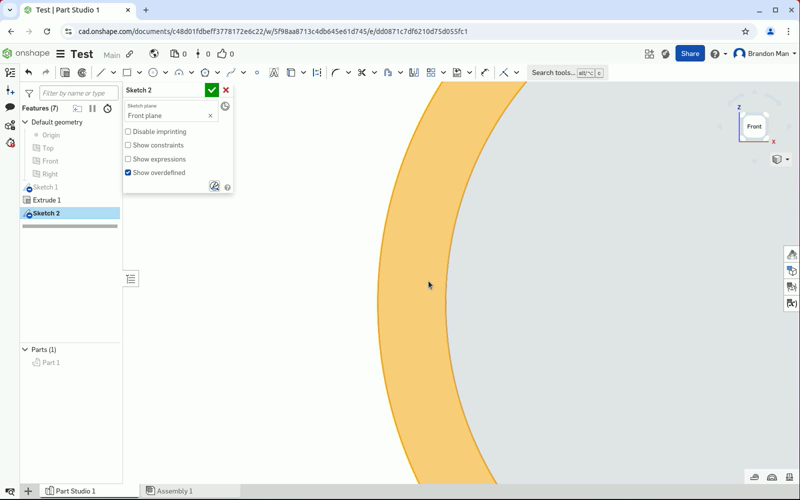
scroll(-6)
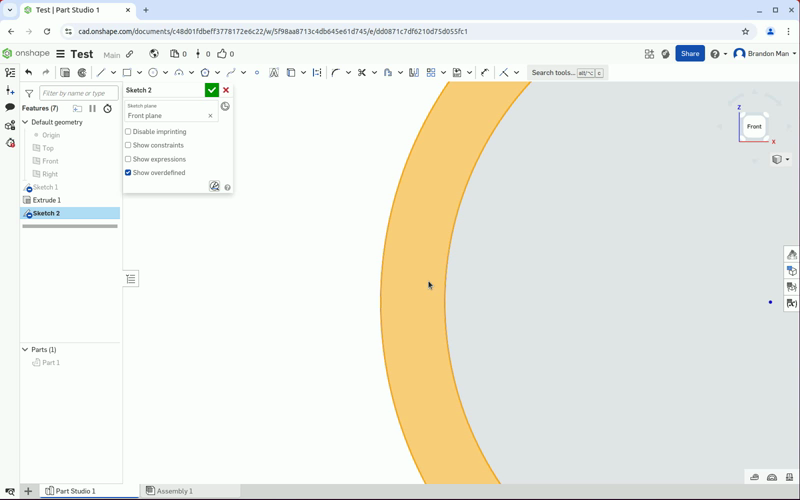
scroll(-6)
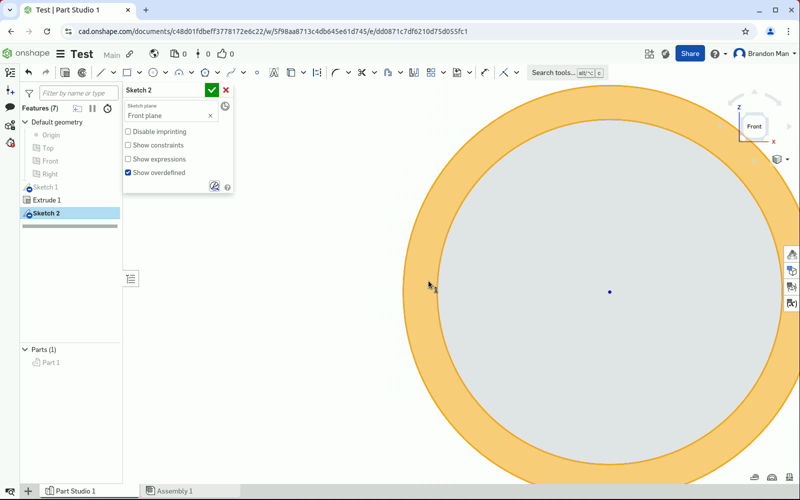
scroll(-6)
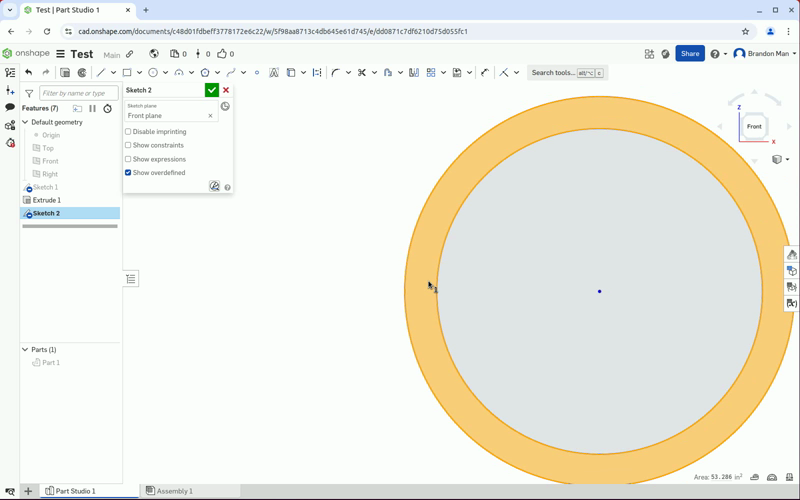
scroll(-6)
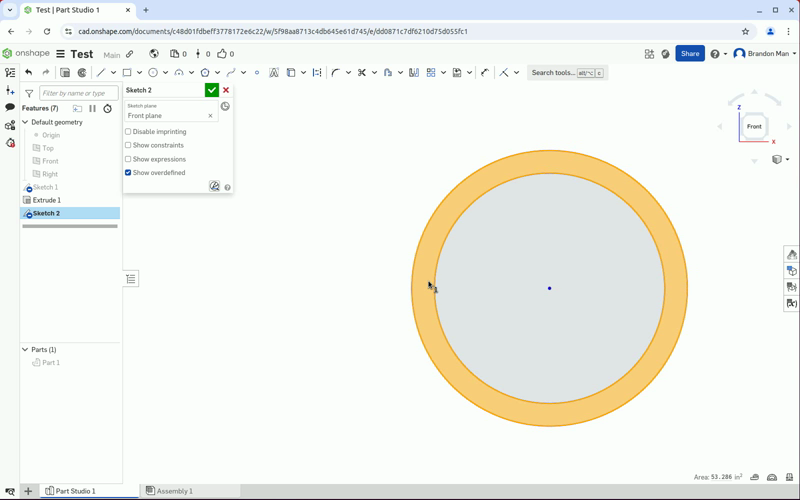
scroll(-6)
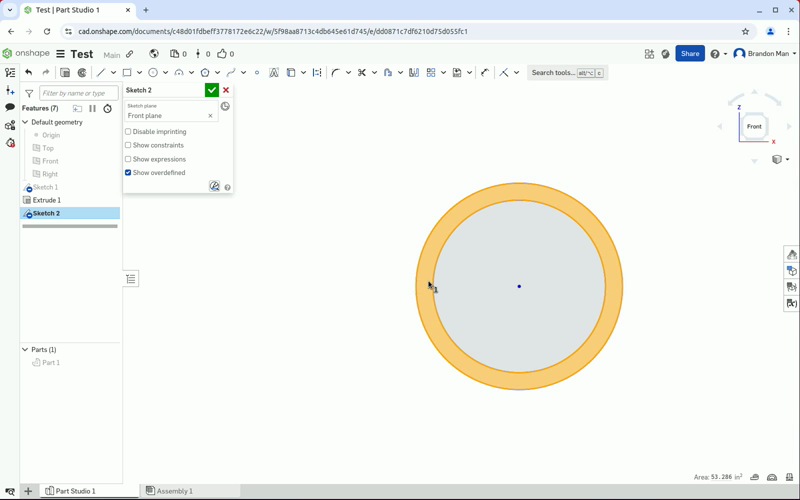
scroll(-6)
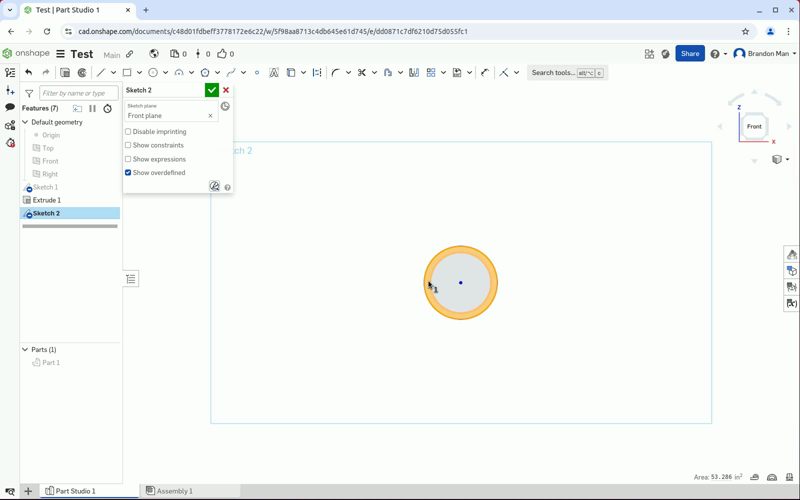
mouse_move(73, 352)
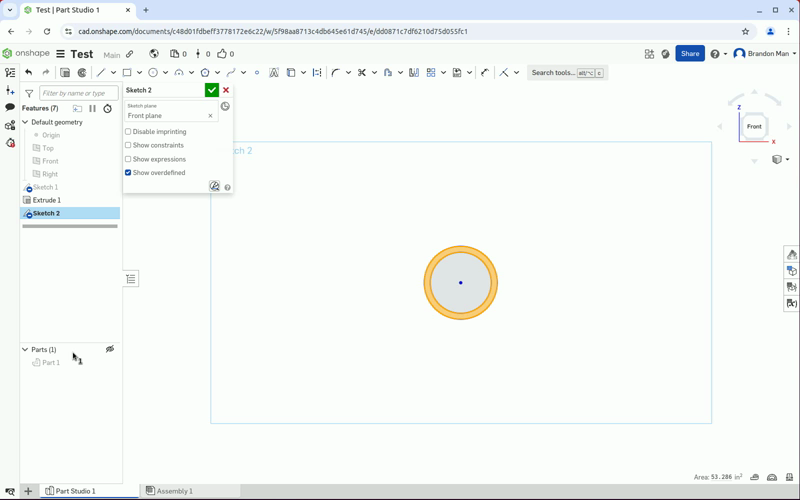
key(shift+y)
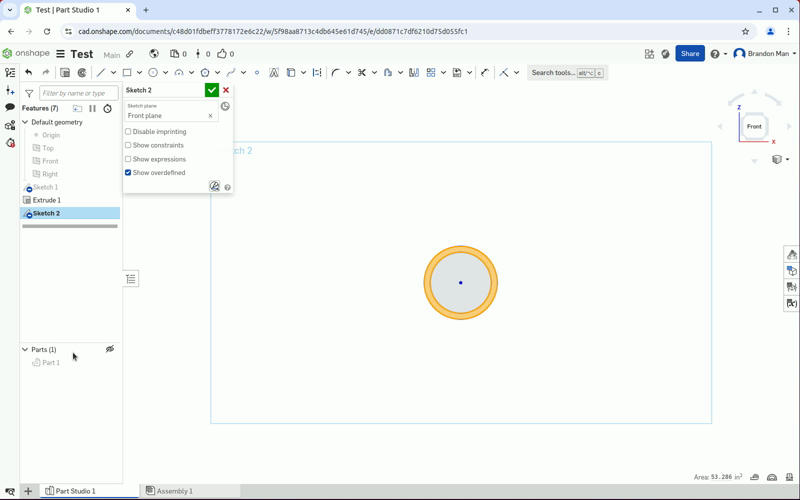
key(shift+e)
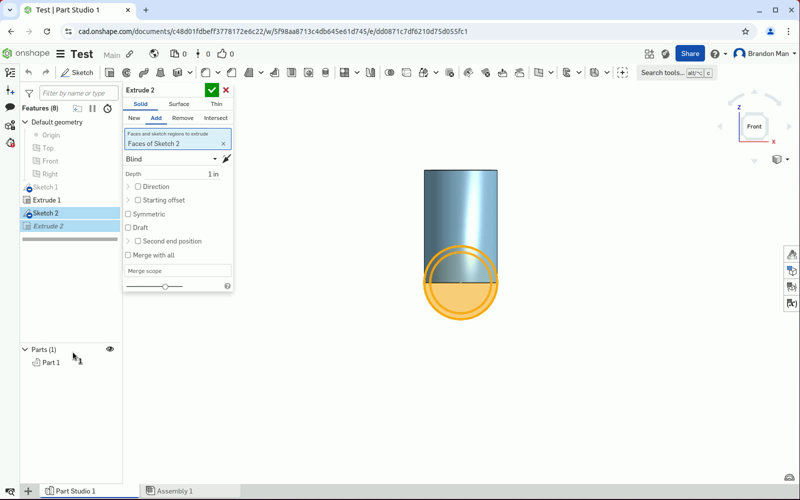
mouse_move(143, 106)
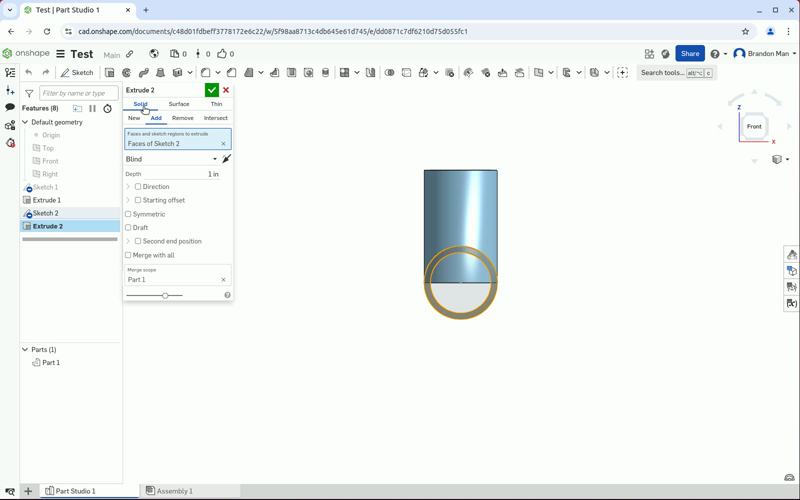
click(143, 106)
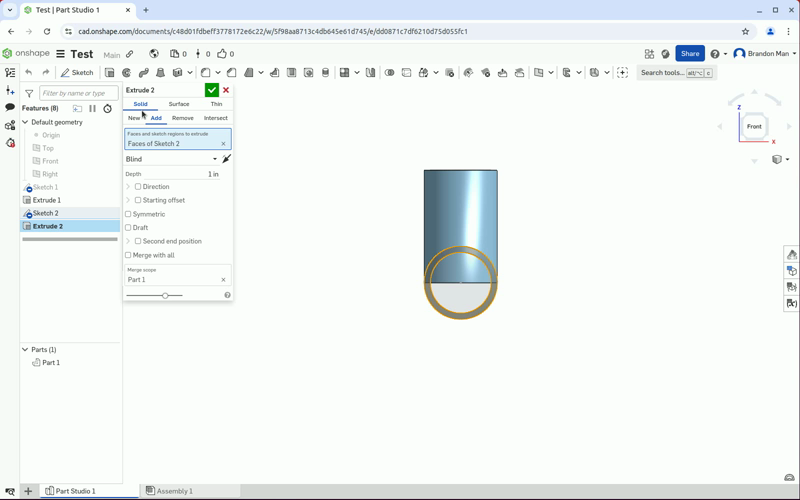
mouse_move(137, 120)
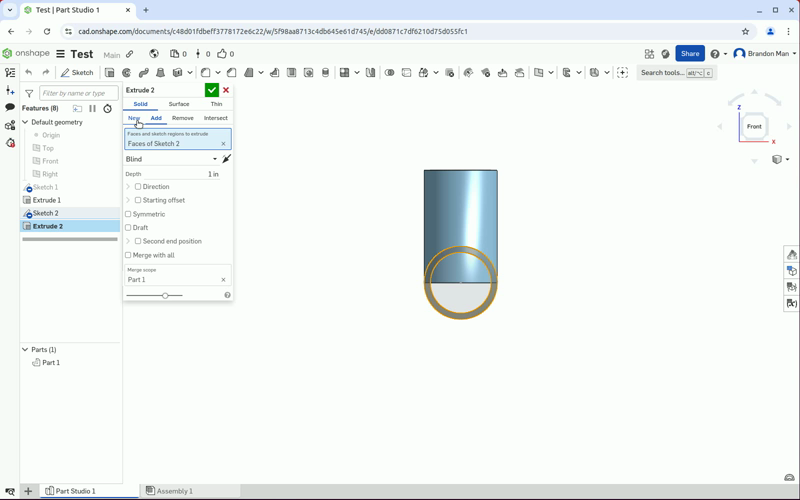
click(137, 120)
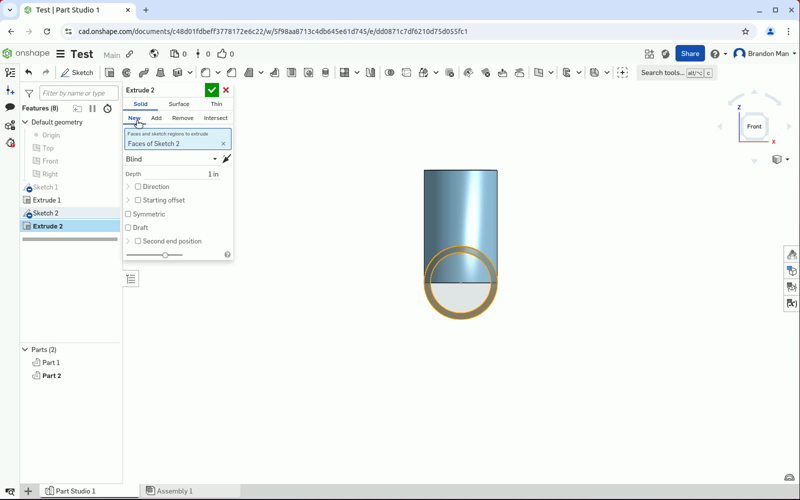
key(tab, 4)
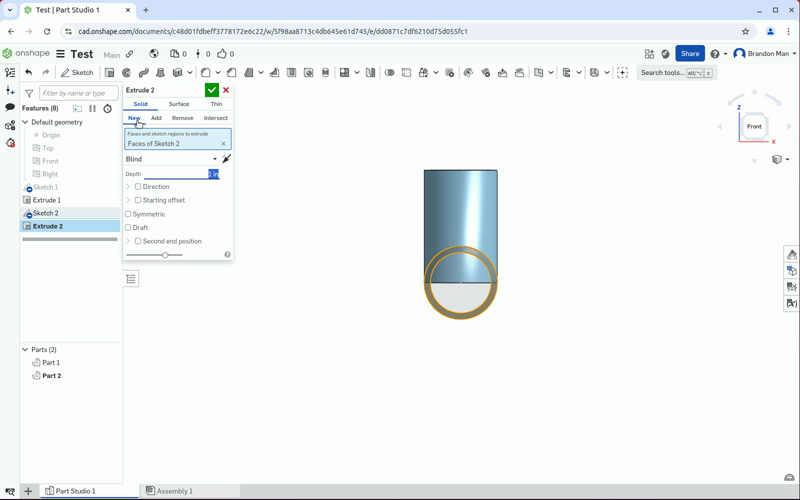
text(23.108)
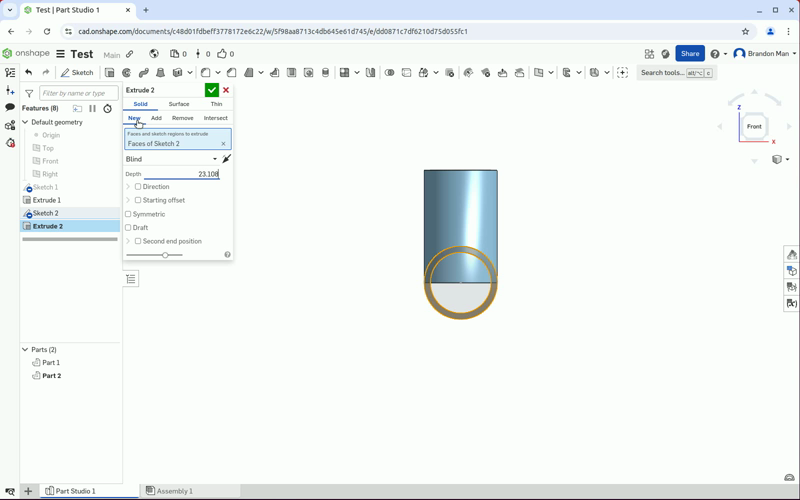
key(enter)
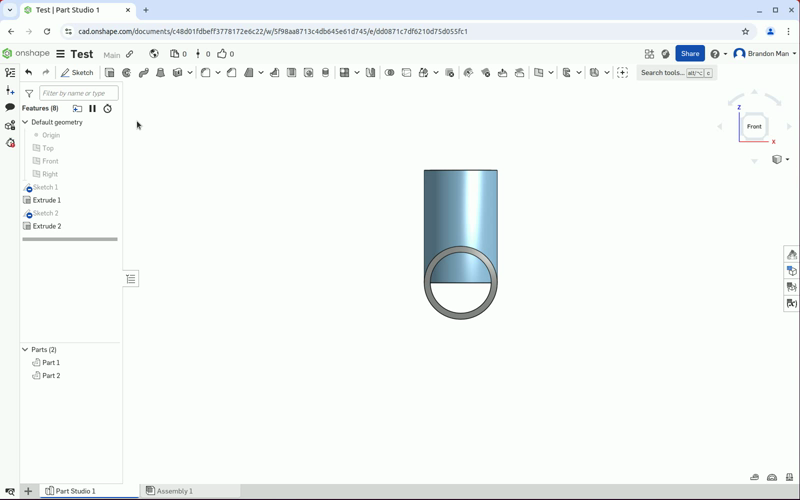
key(shift+h)
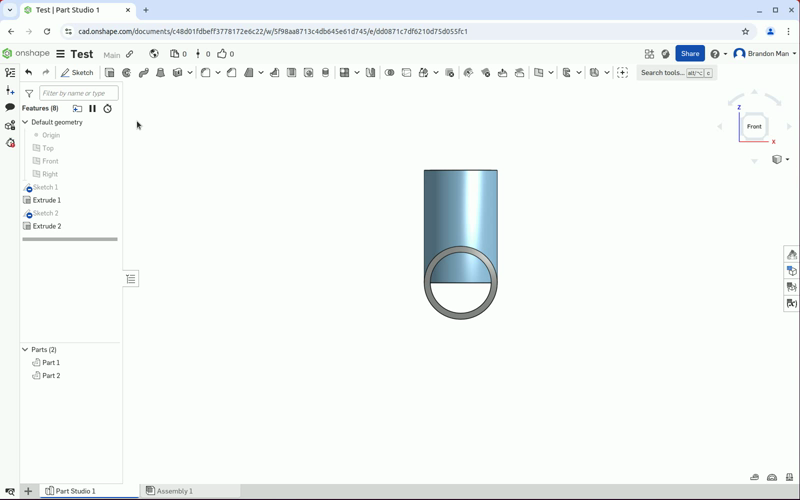
key(shift+h)
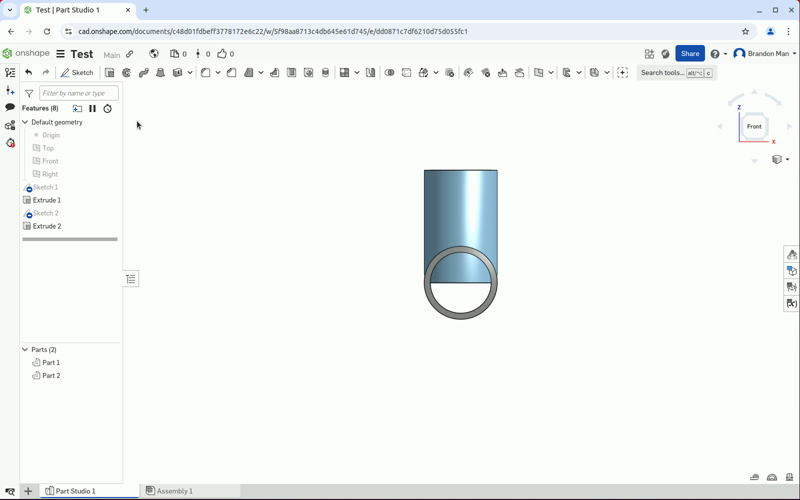
mouse_move(73, 189)
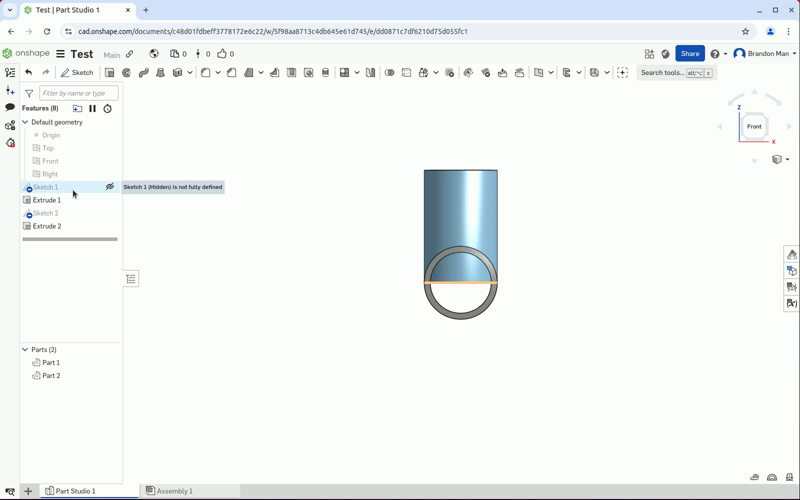
click(73, 189)
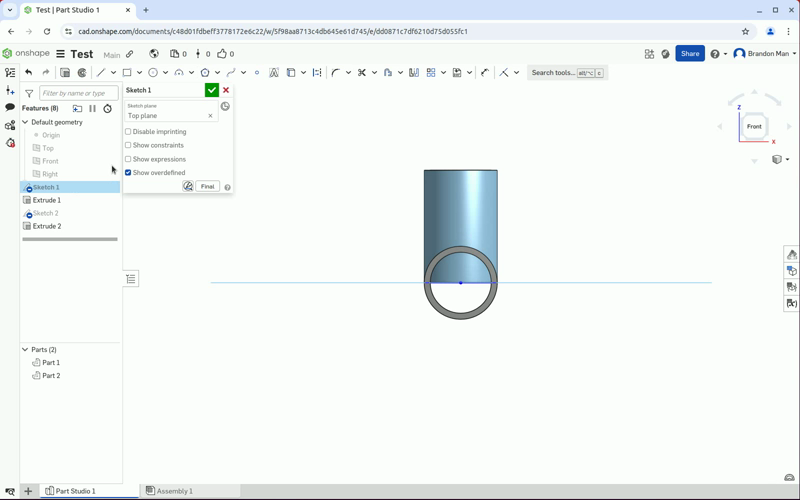
mouse_move(229, 92)
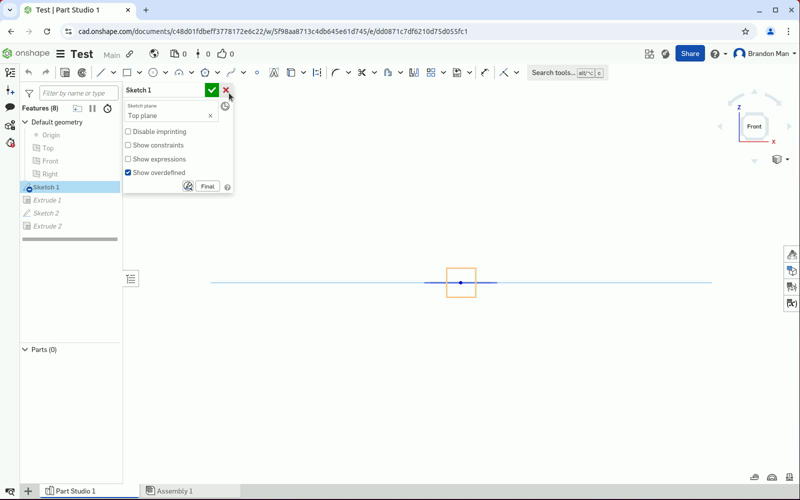
click(229, 92)
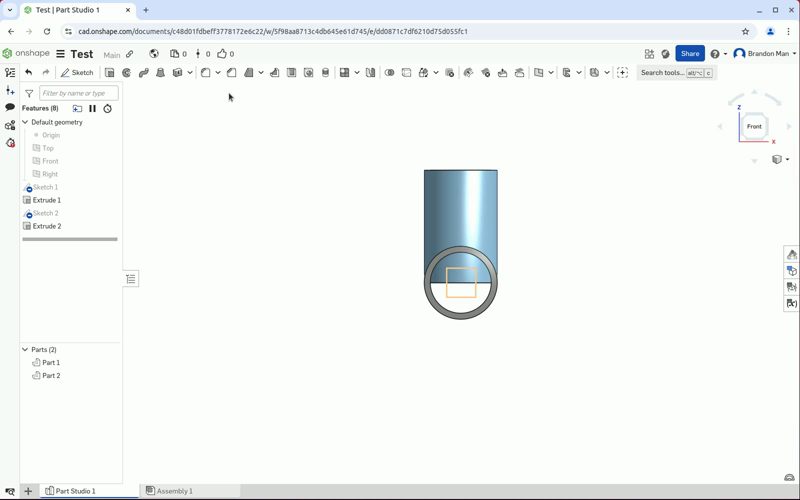
mouse_move(73, 352)
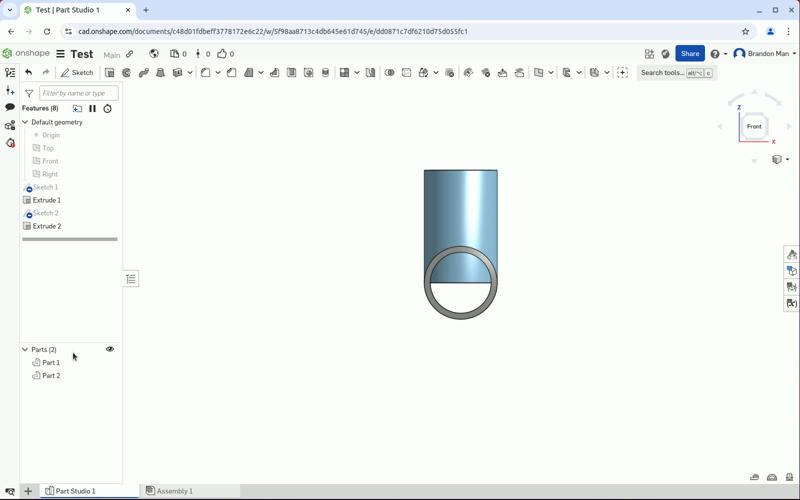
key(y)
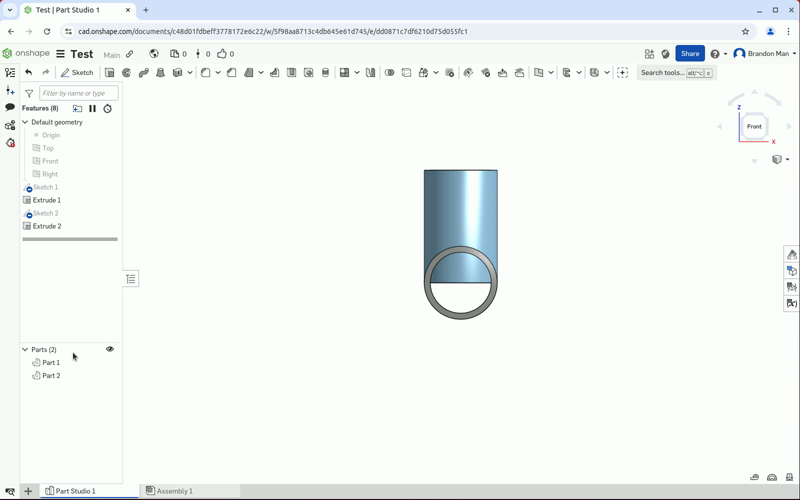
key(shift+p)
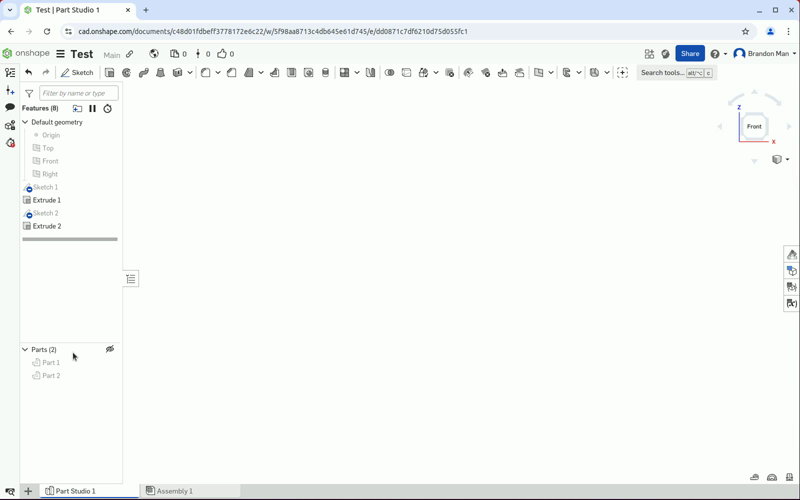
key(space)
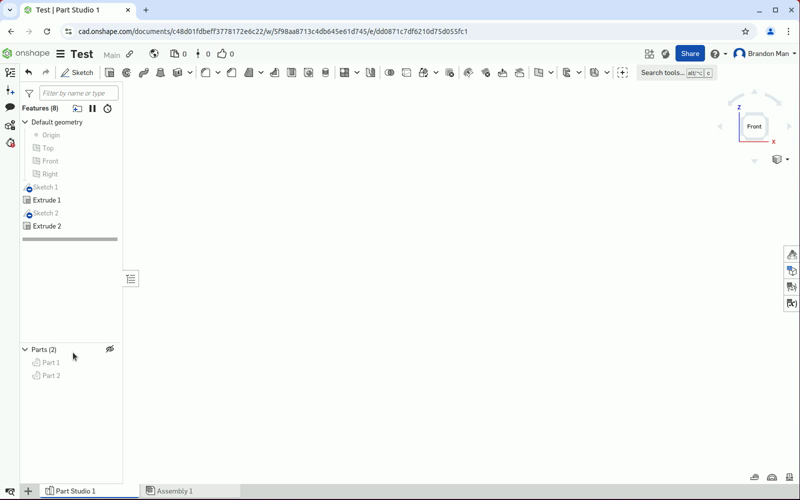
key_down(shift)
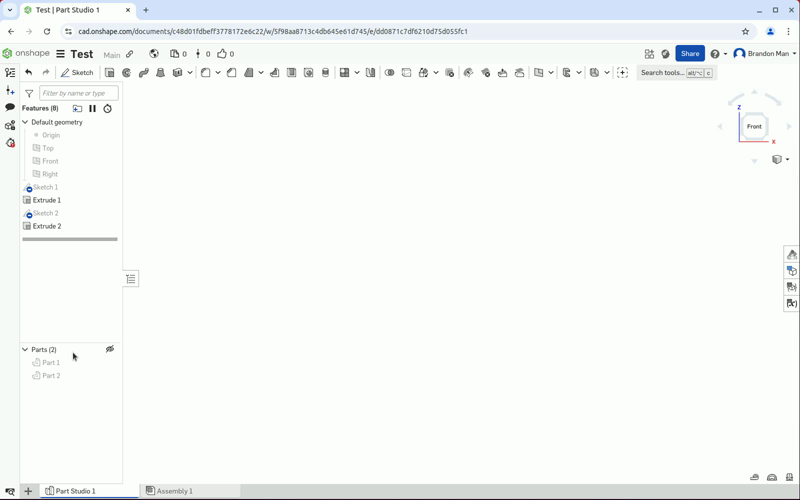
key(left)
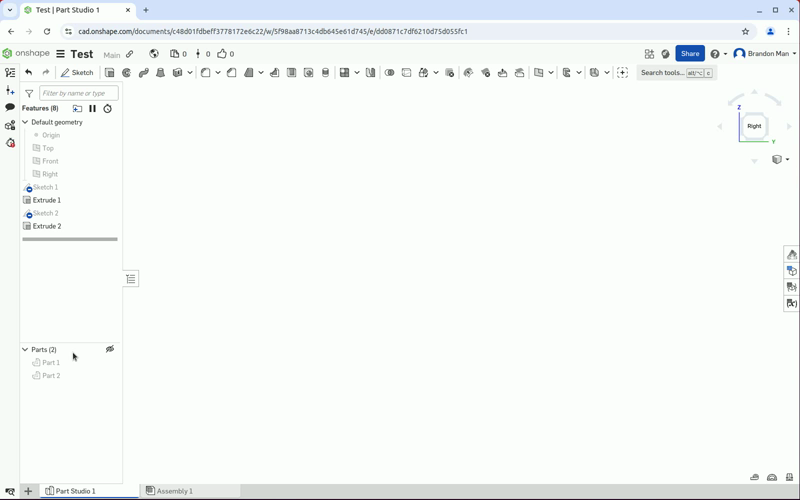
key_up(shift)
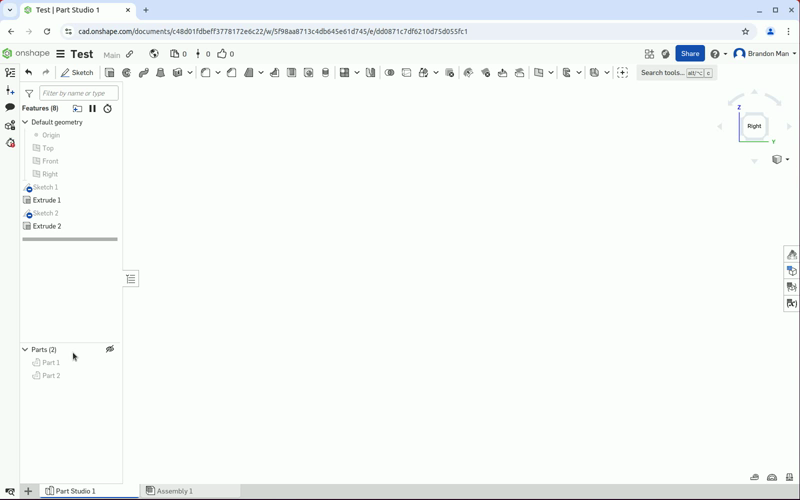
mouse_move(73, 352)
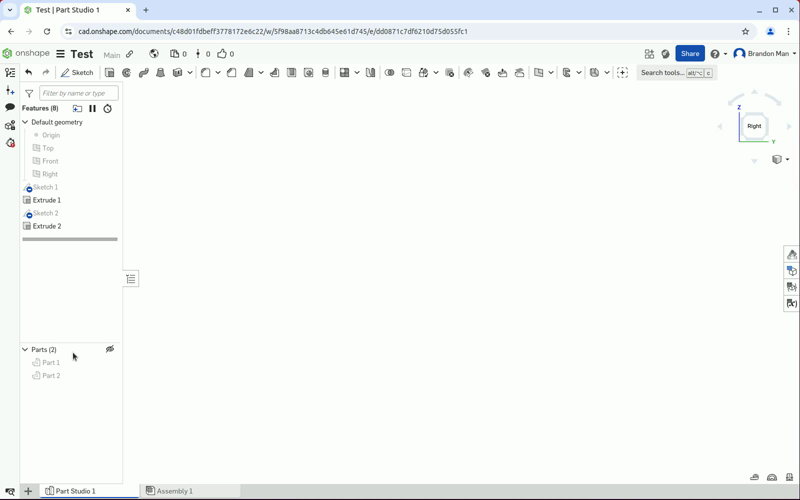
key(shift+y)
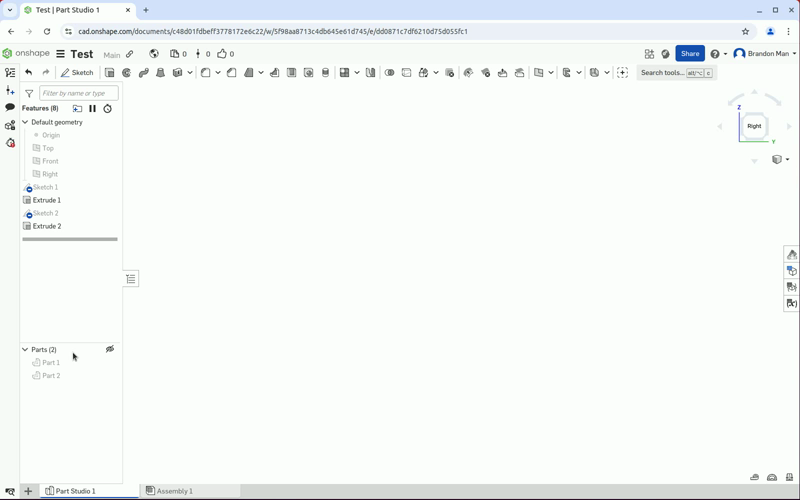
key(shift+s)
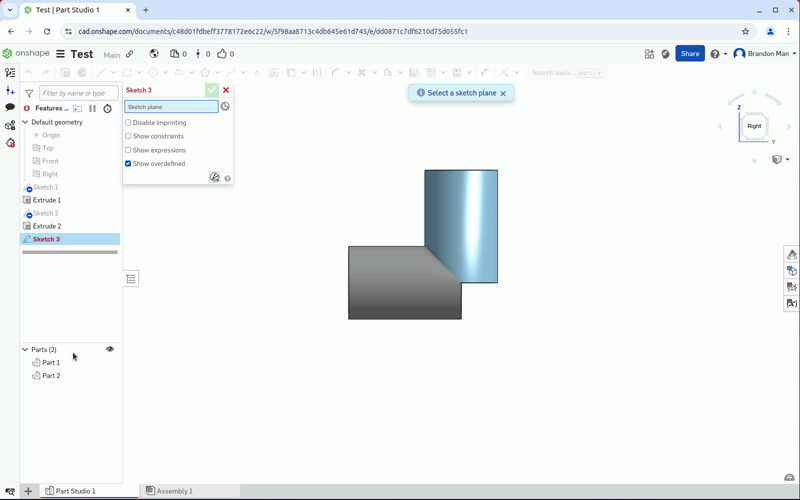
mouse_move(73, 176)
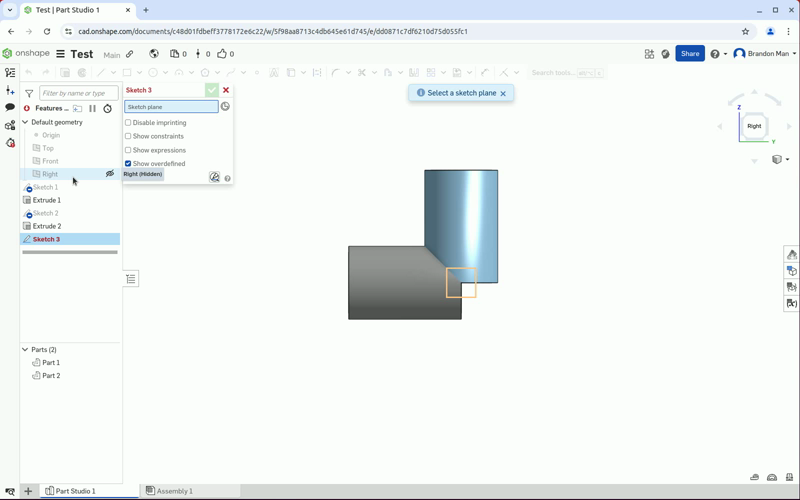
click(73, 176)
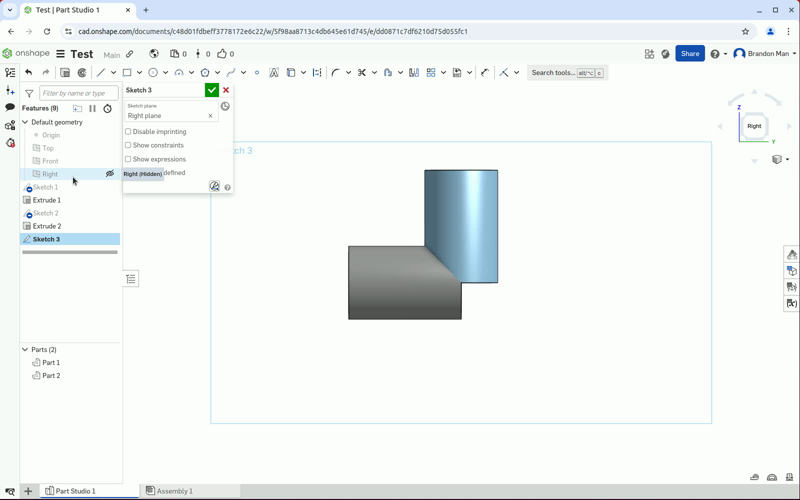
mouse_move(73, 352)
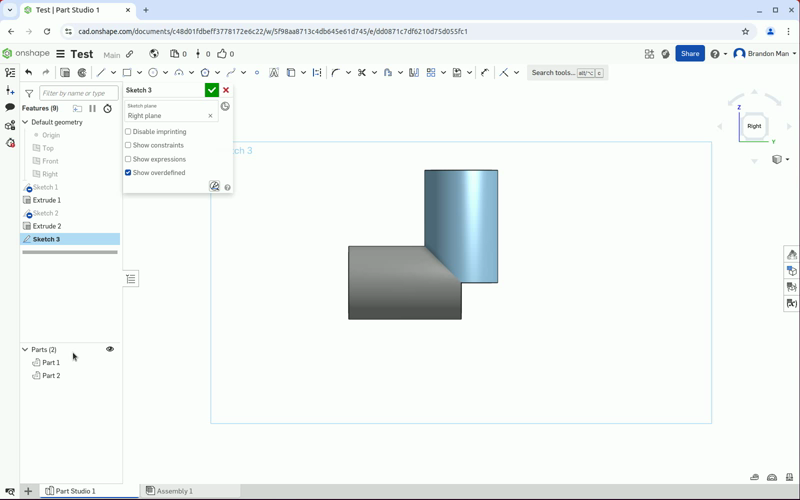
key(y)
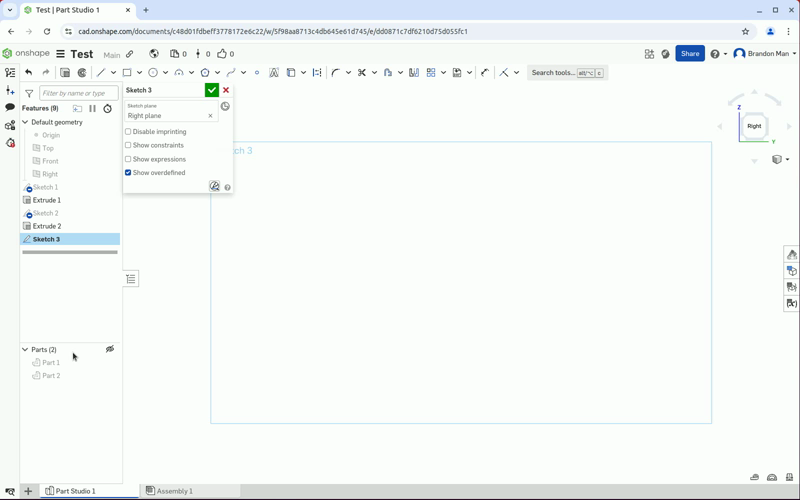
key(c)
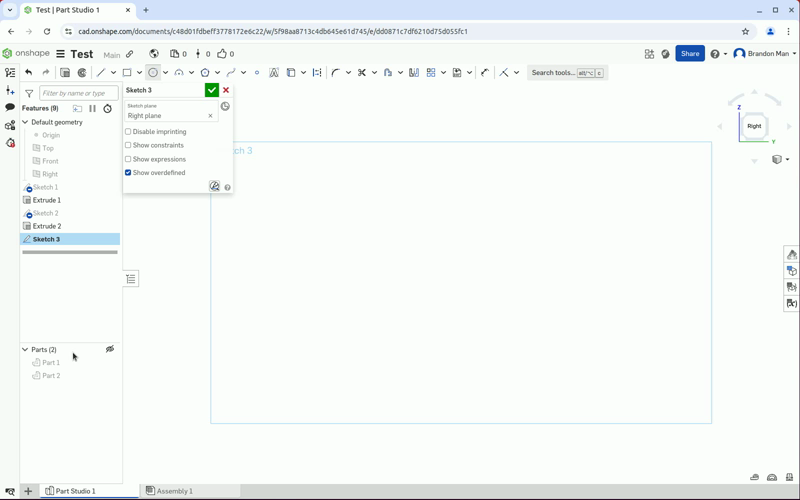
key_down(shift)
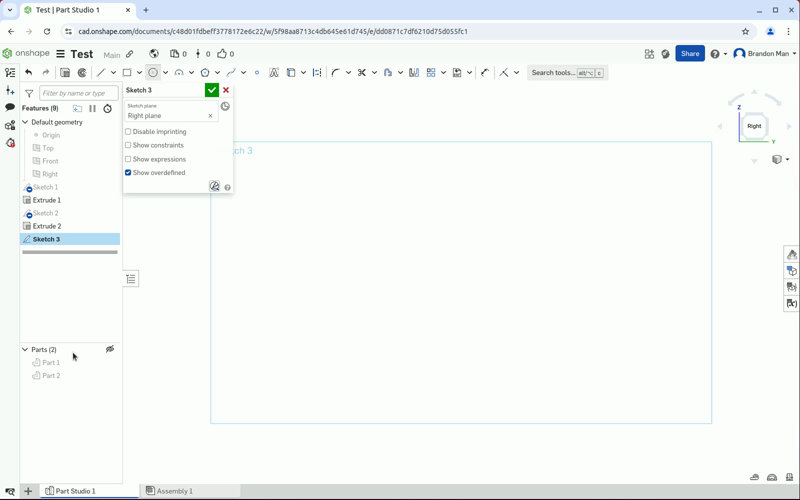
mouse_move(460, 282)
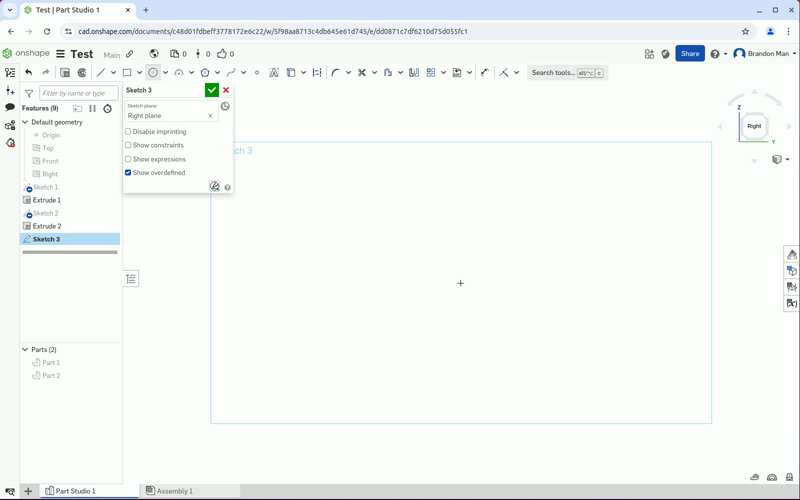
click(460, 282)
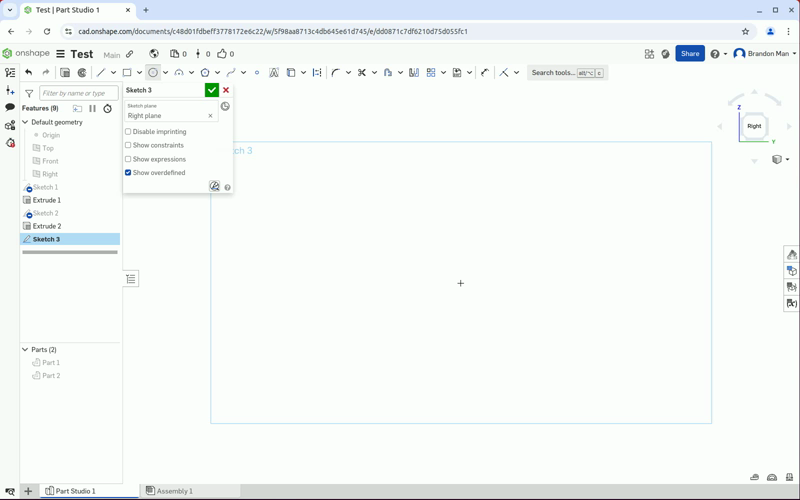
key_up(shift)
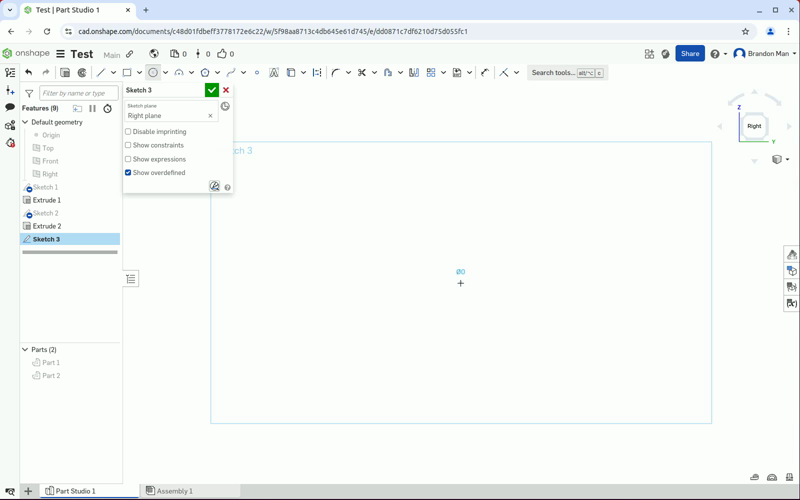
mouse_move(497, 282)
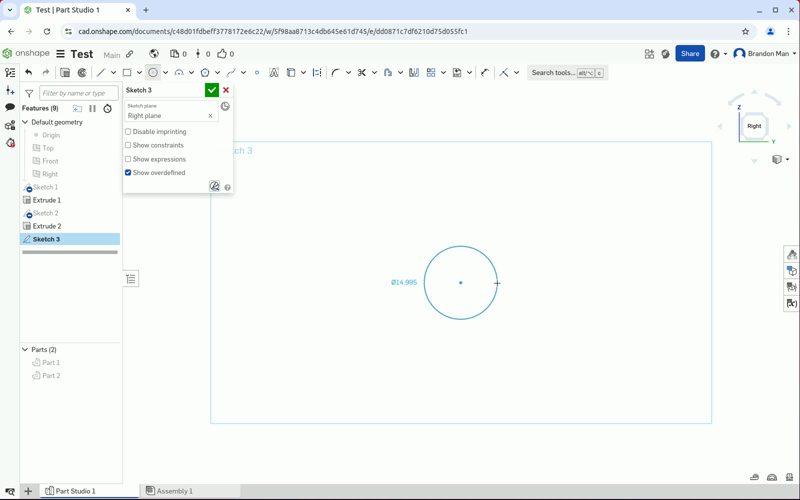
click(497, 282)
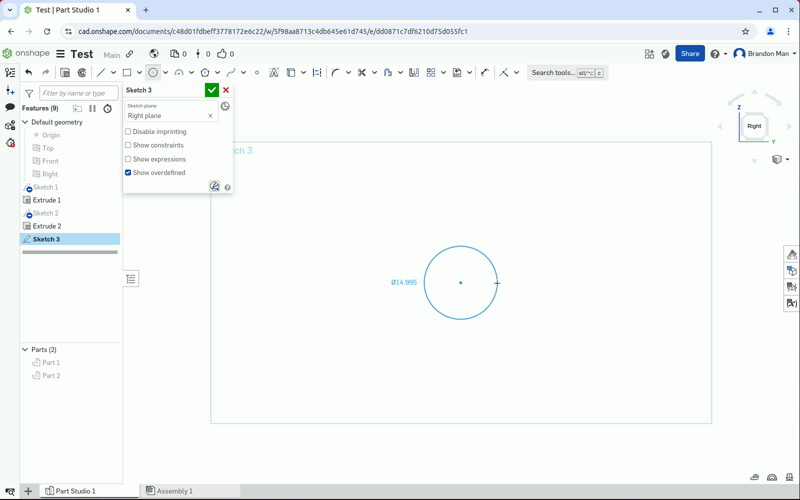
key(esc)
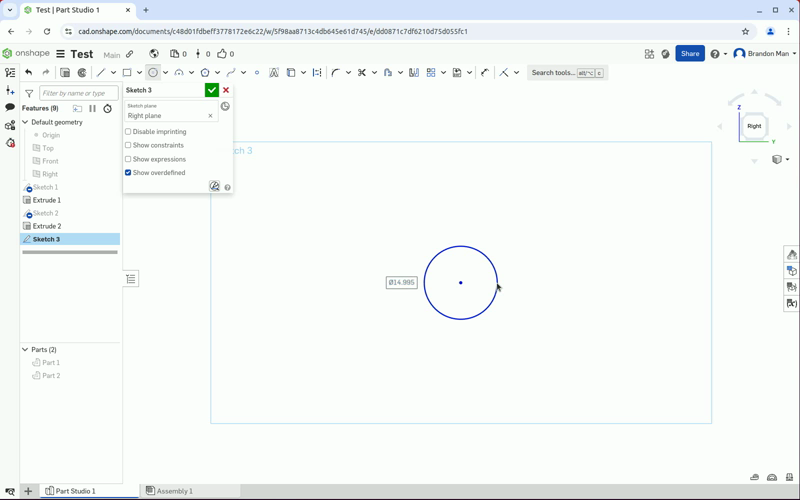
key(c)
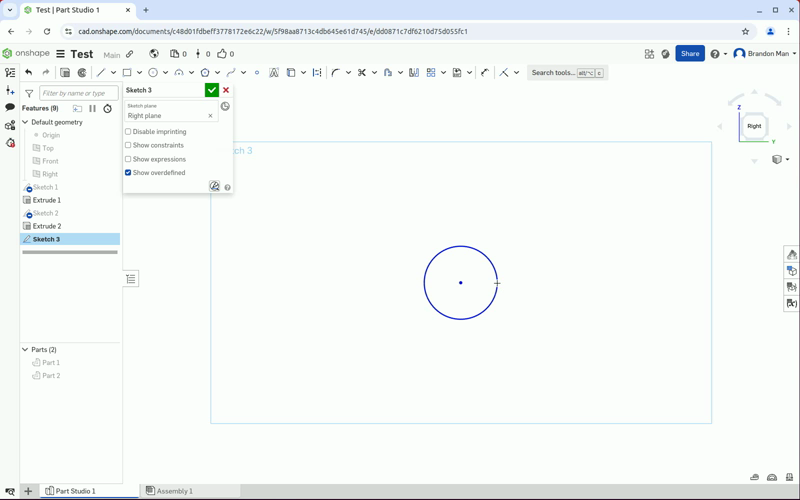
key_down(shift)
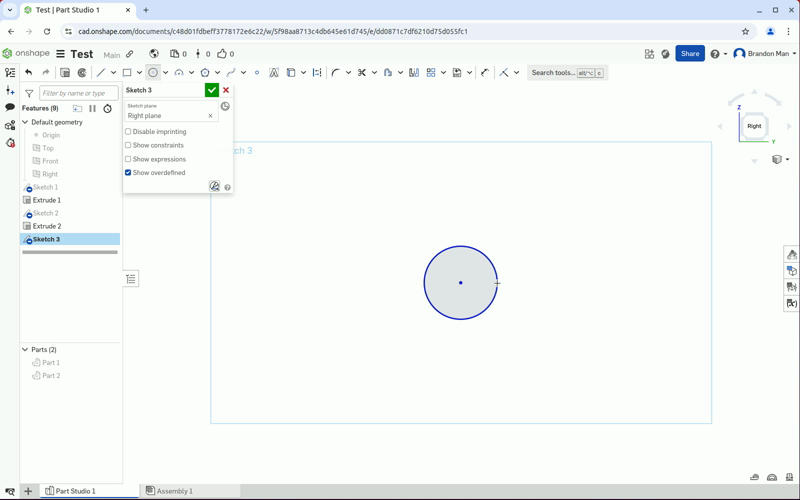
mouse_move(460, 282)
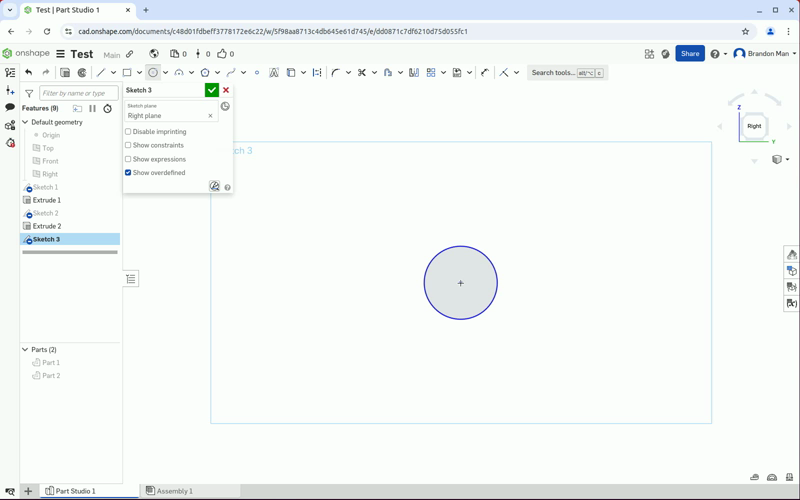
click(460, 282)
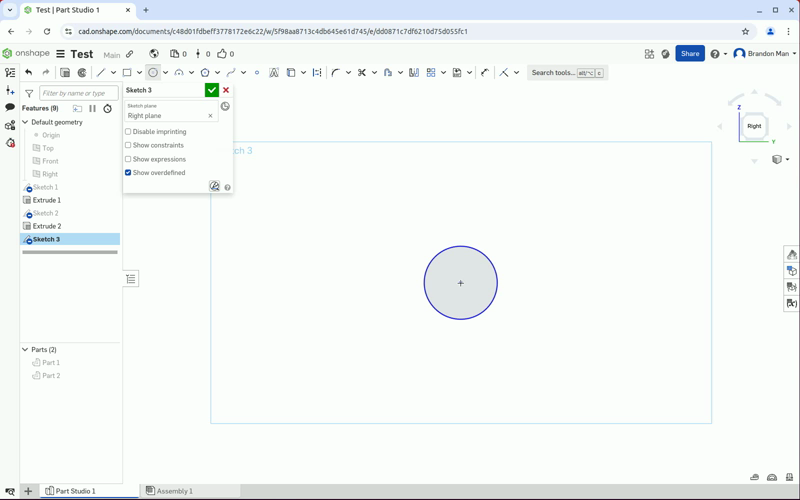
key_up(shift)
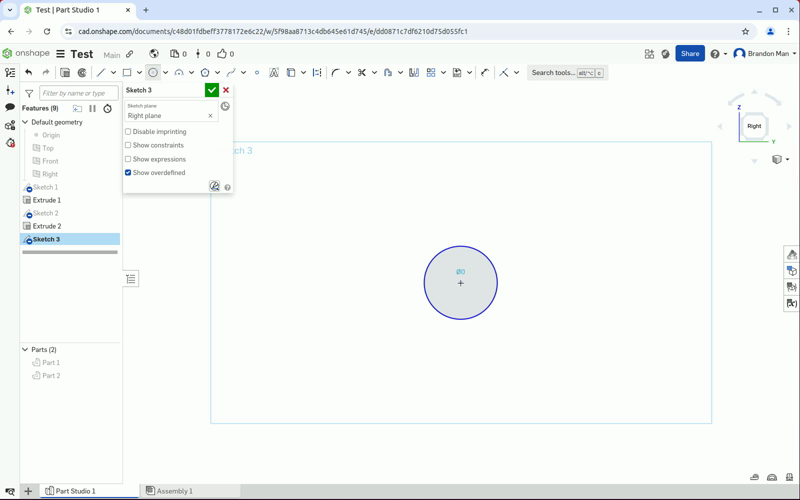
mouse_move(491, 282)
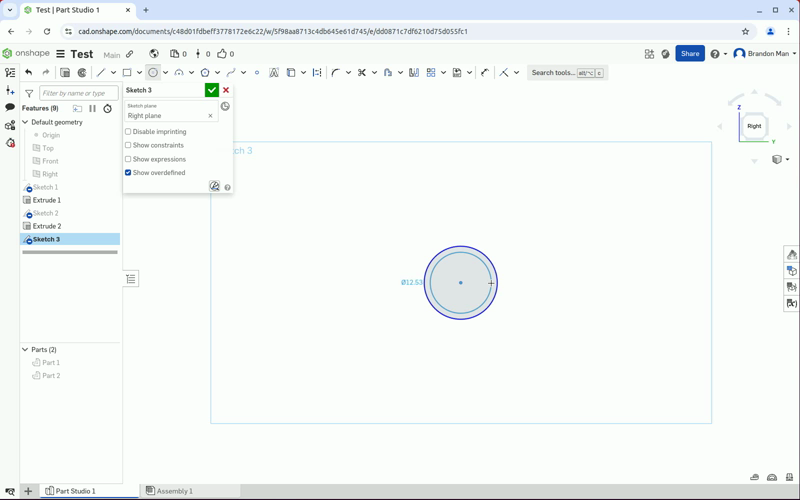
click(491, 282)
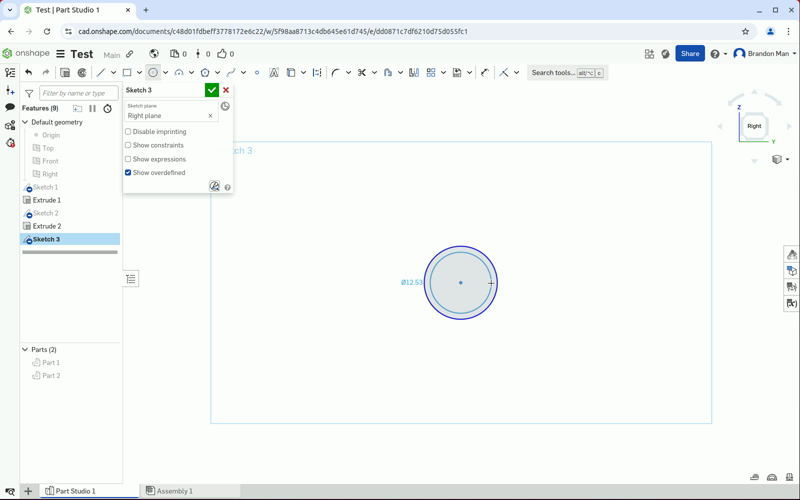
key(esc)
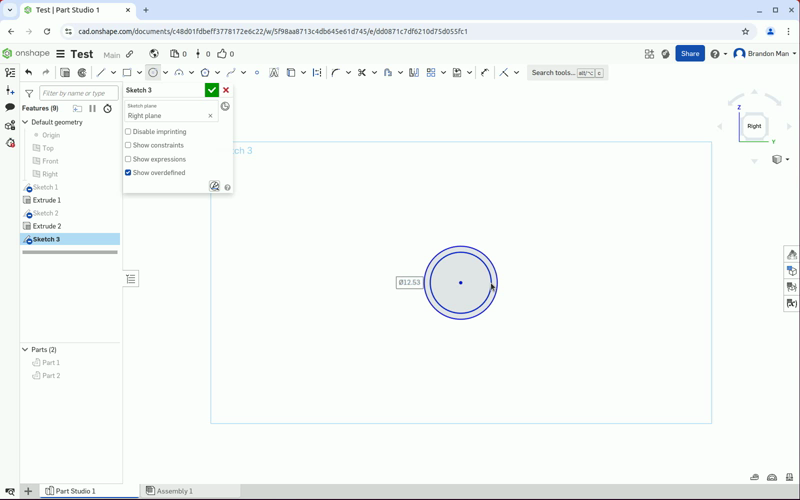
mouse_move(493, 275)
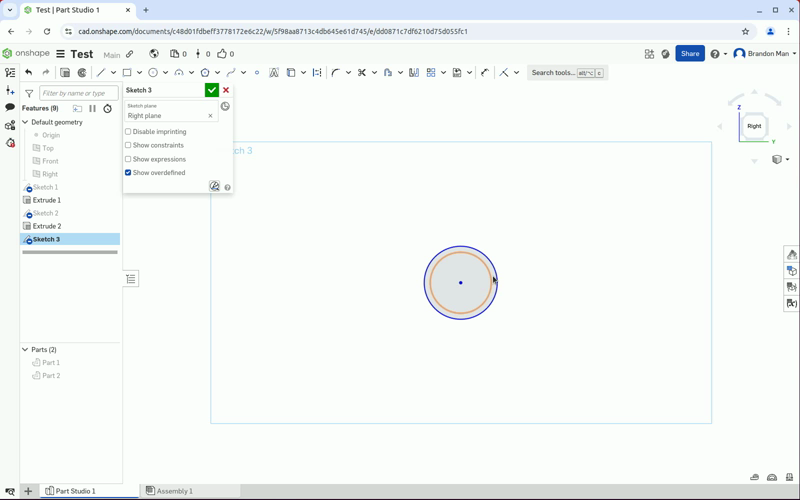
scroll(6)
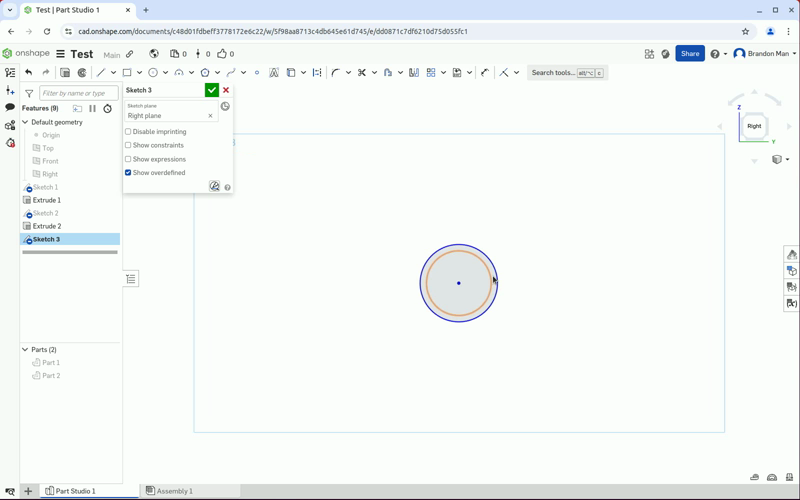
scroll(6)
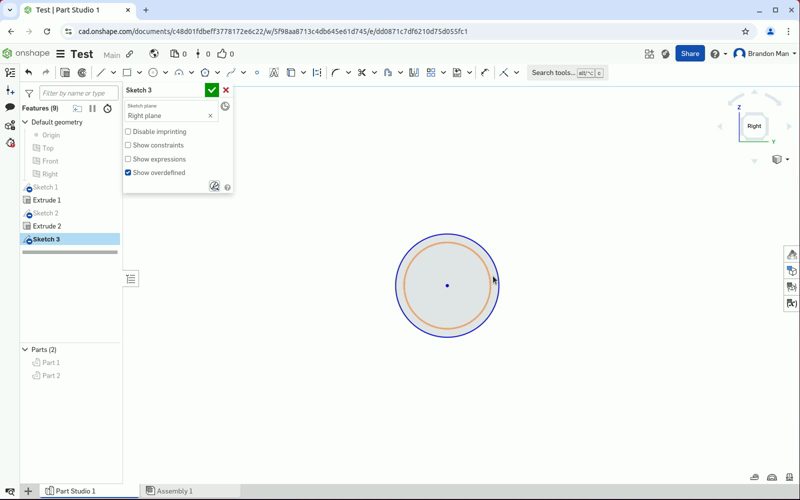
scroll(6)
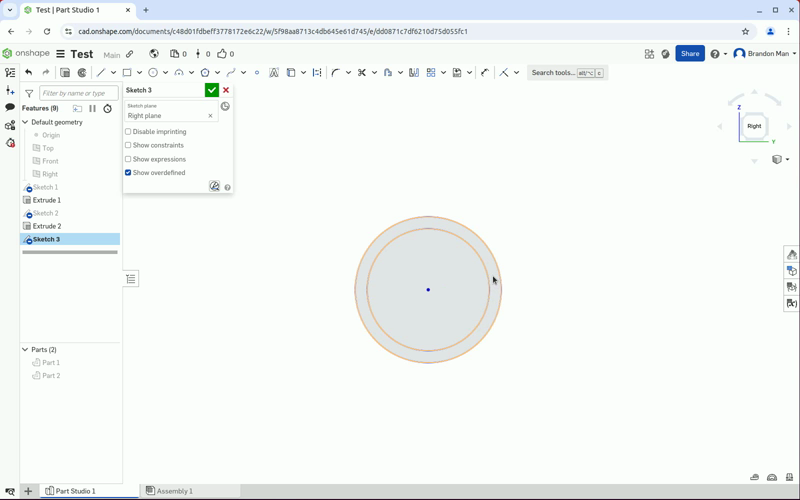
scroll(6)
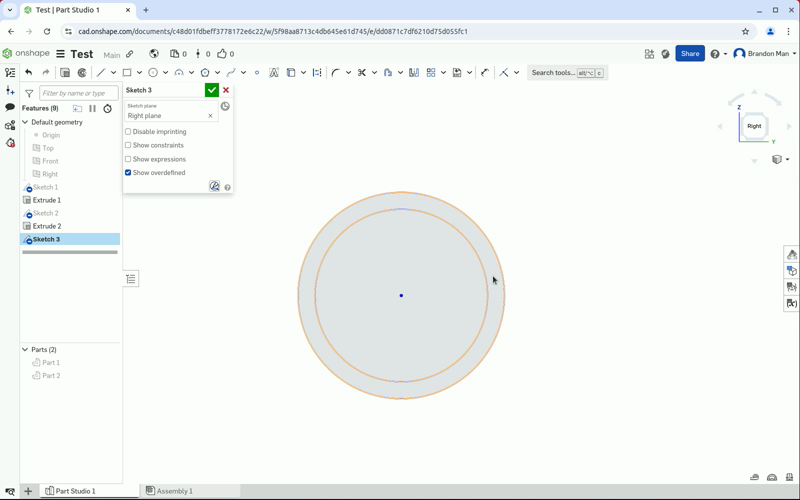
scroll(6)
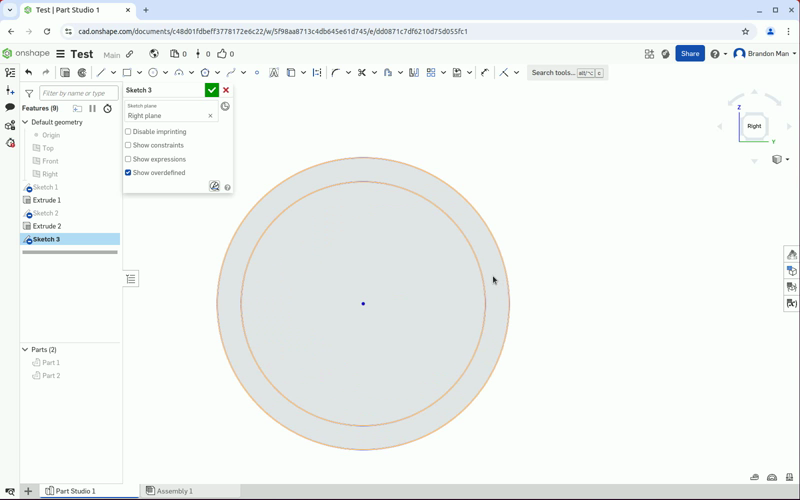
scroll(6)
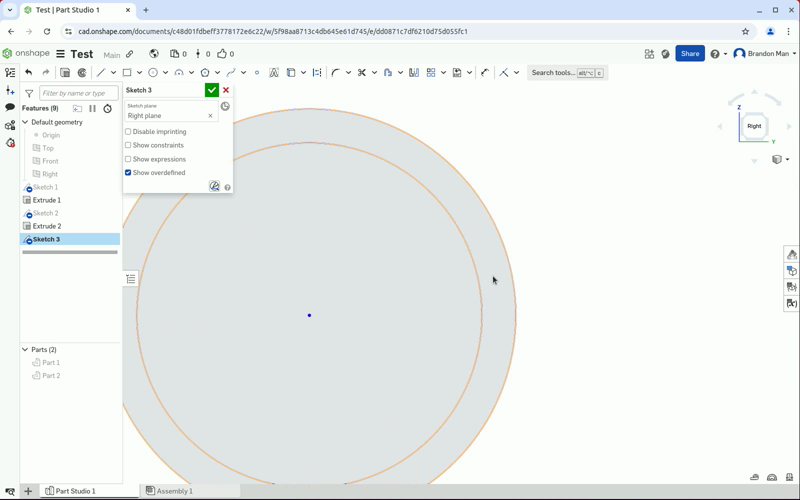
scroll(6)
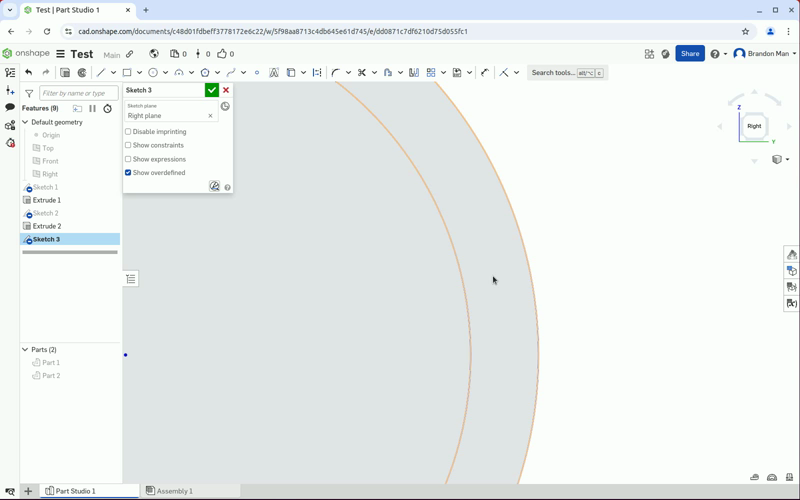
click(493, 275)
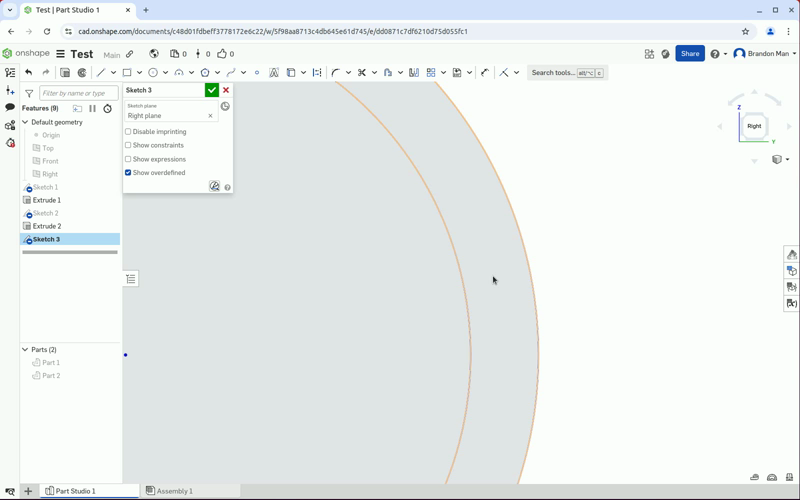
scroll(-6)
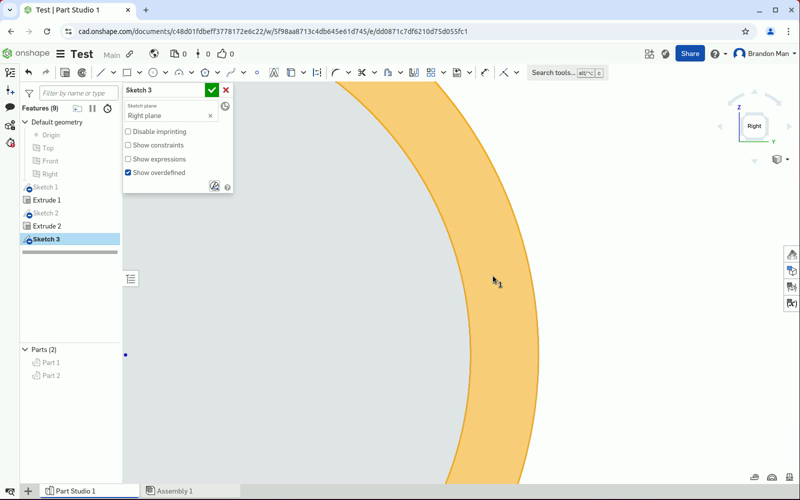
scroll(-6)
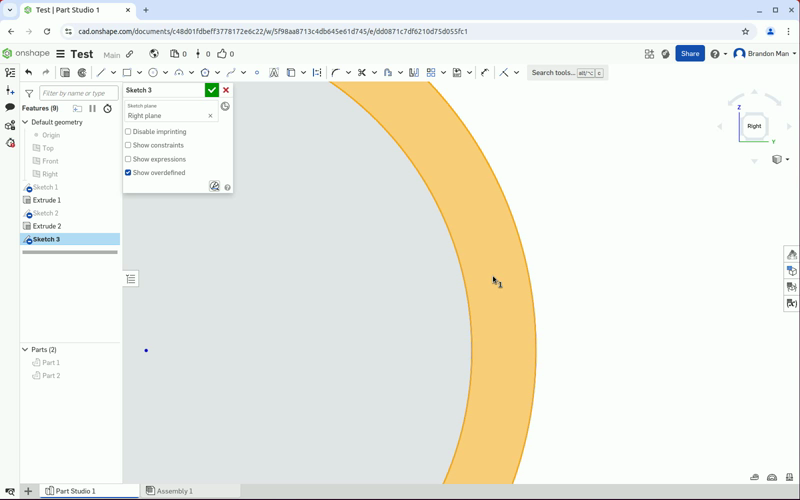
scroll(-6)
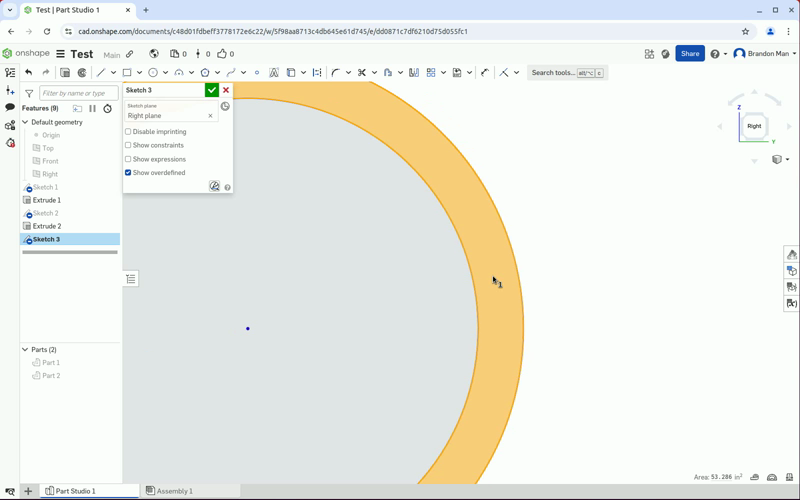
scroll(-6)
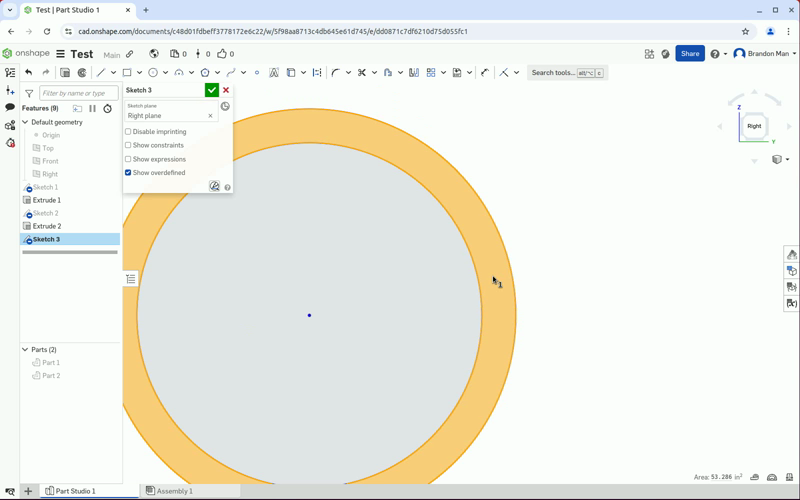
scroll(-6)
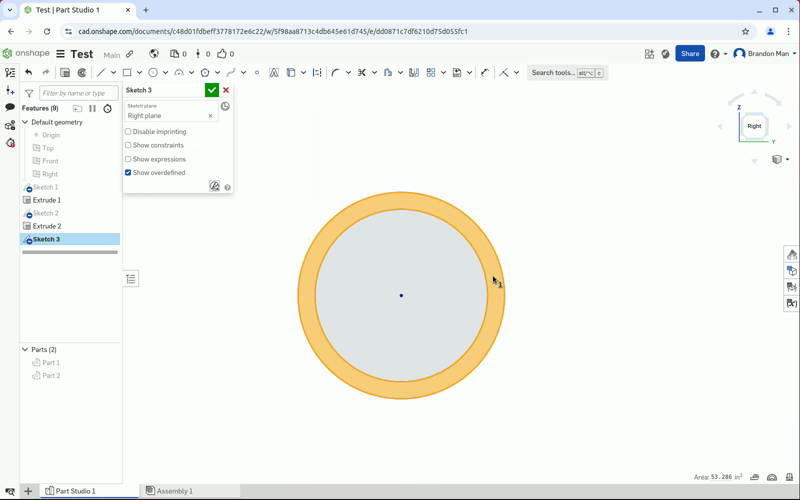
scroll(-6)
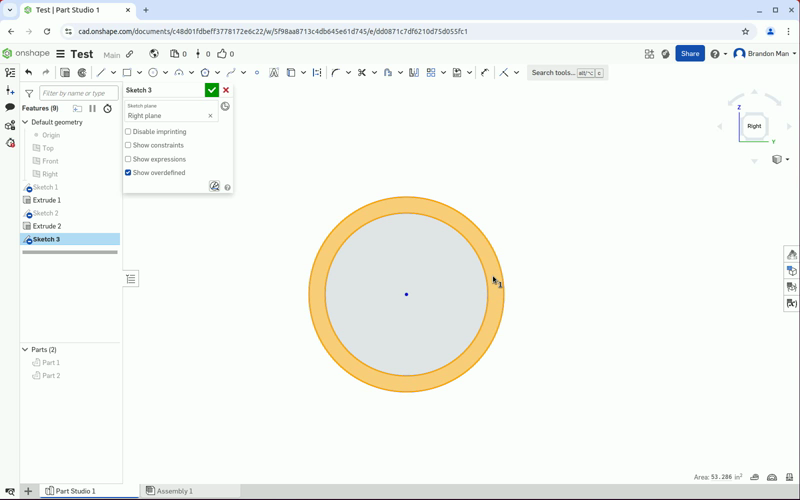
scroll(-6)
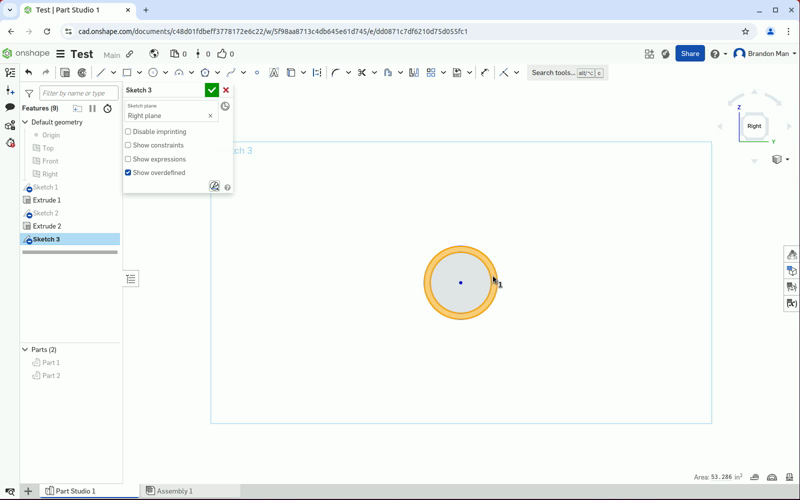
mouse_move(73, 352)
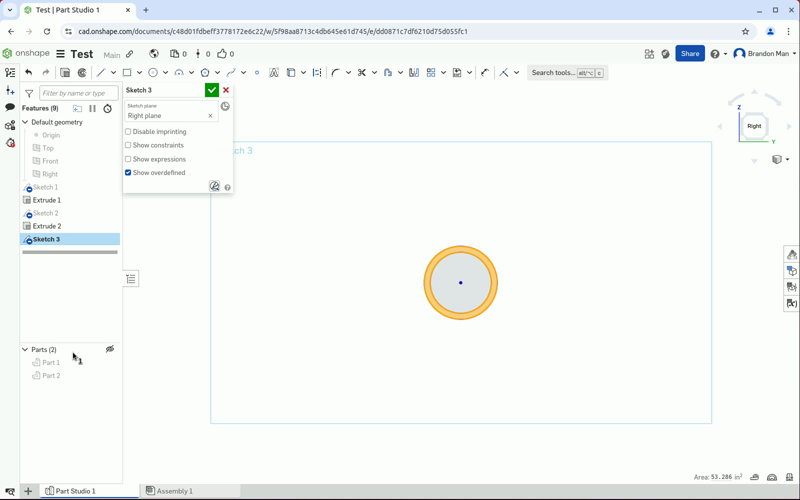
key(shift+y)
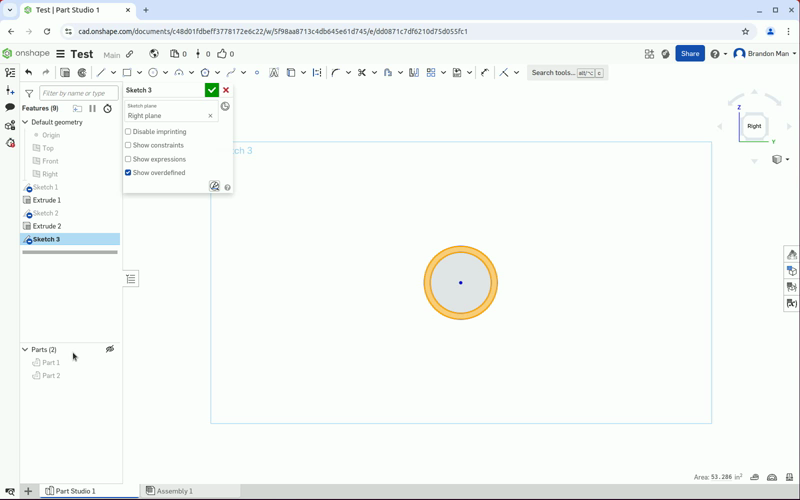
key(shift+e)
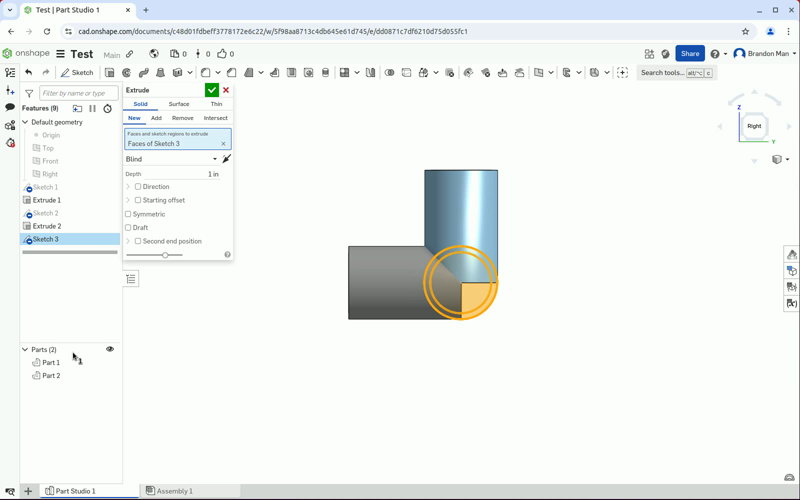
mouse_move(143, 106)
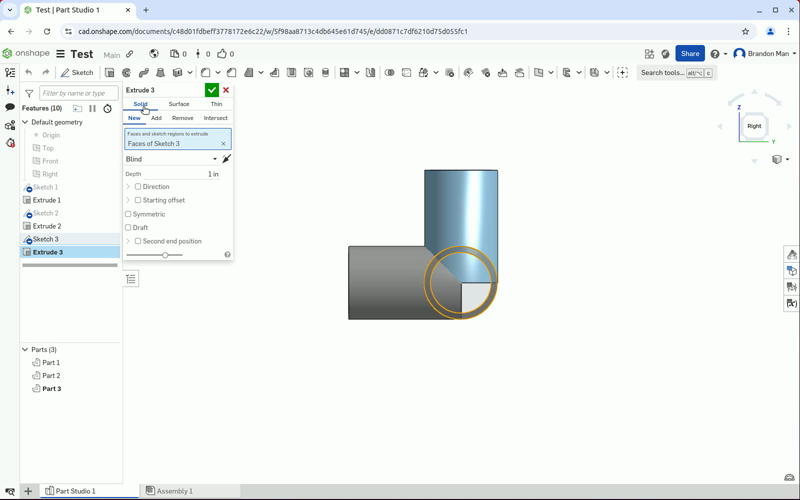
click(143, 106)
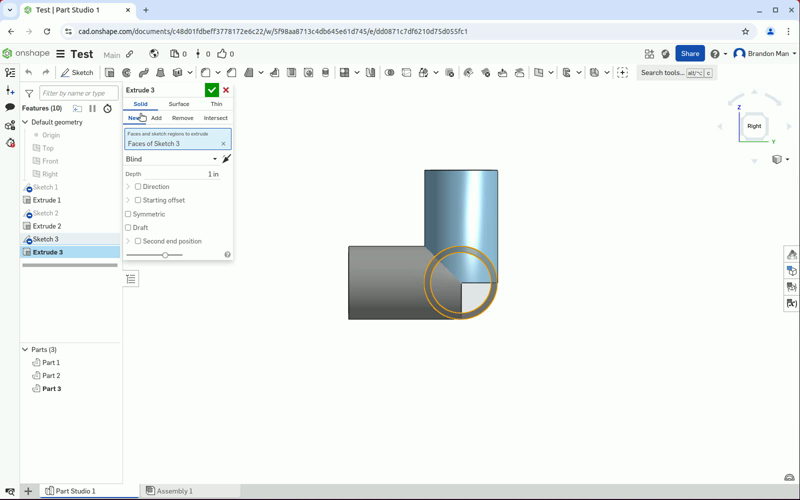
mouse_move(137, 120)
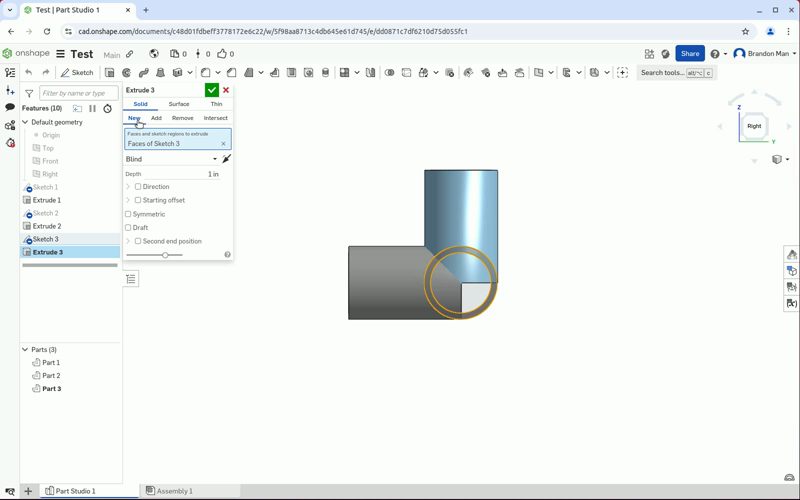
click(137, 120)
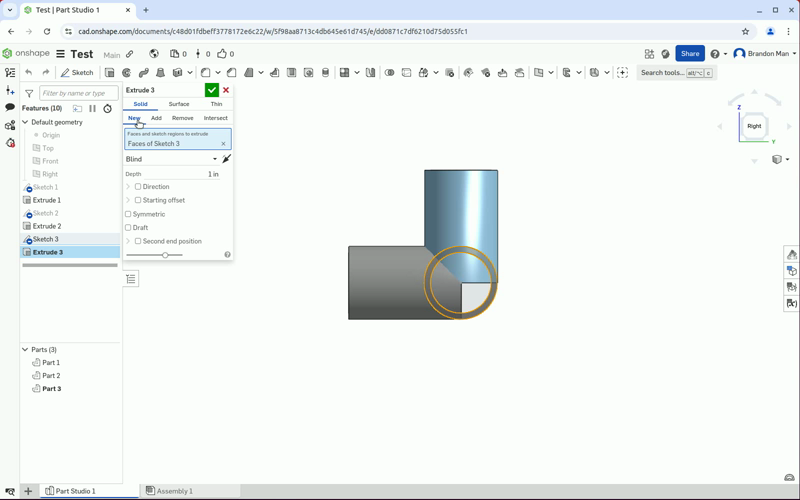
key(tab, 4)
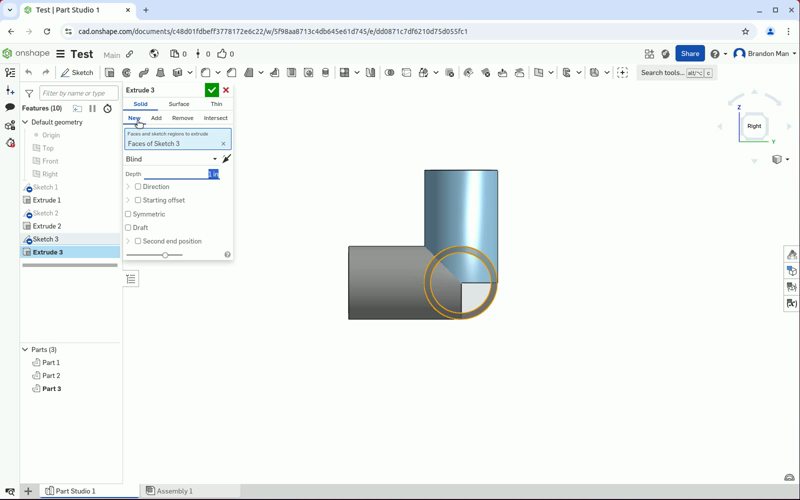
text(23.108)
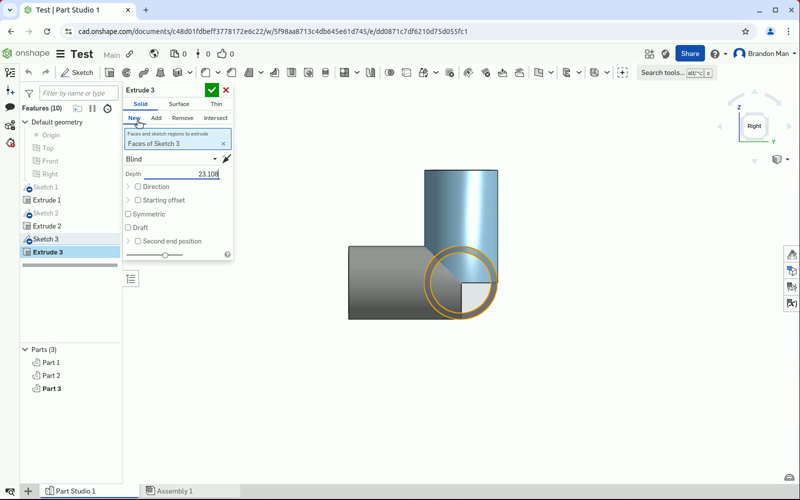
key(enter)
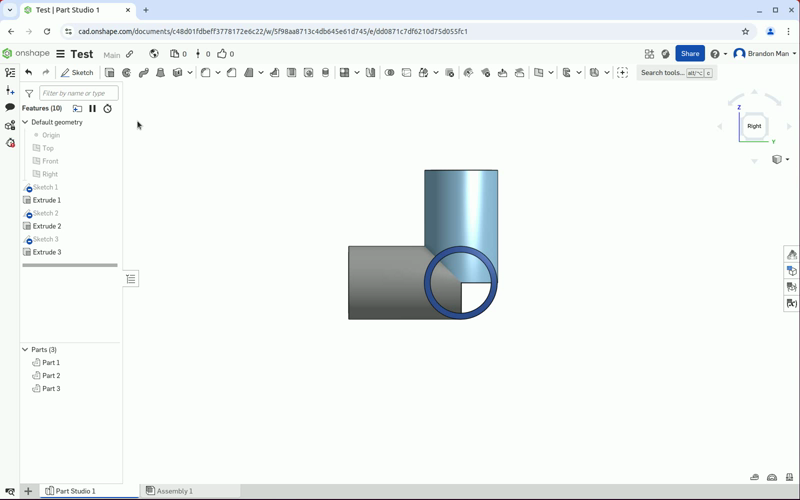
key(shift+h)
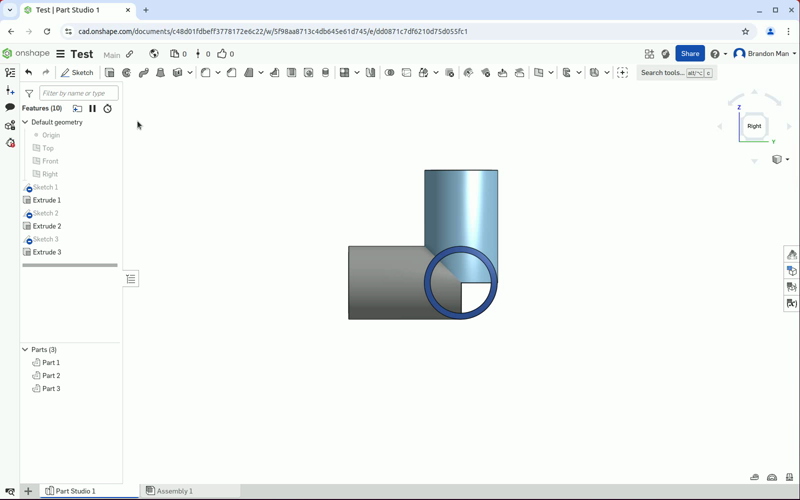
key(shift+h)
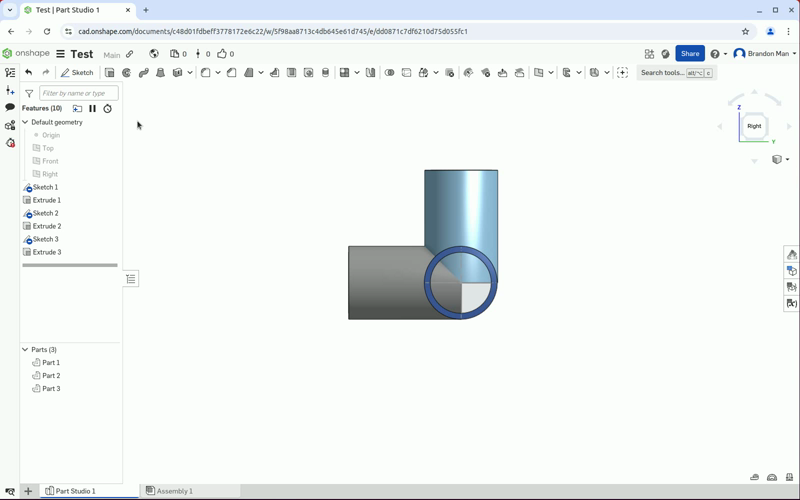
key(shift+7)
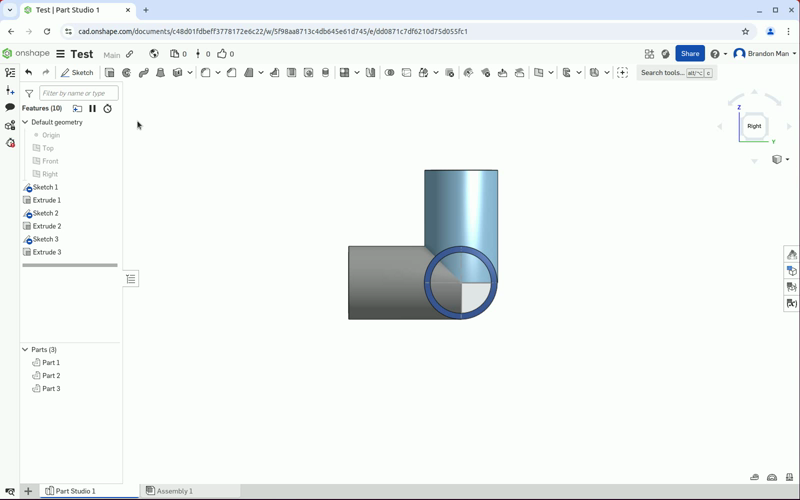
key(right, 2)
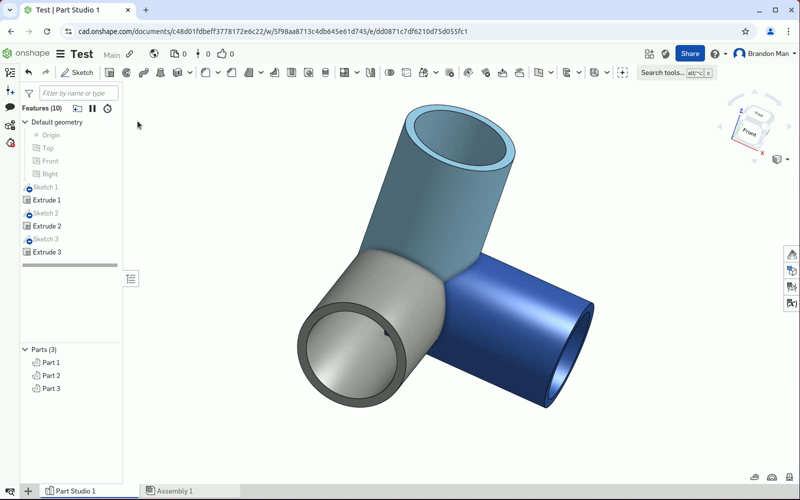
key(down, 2)
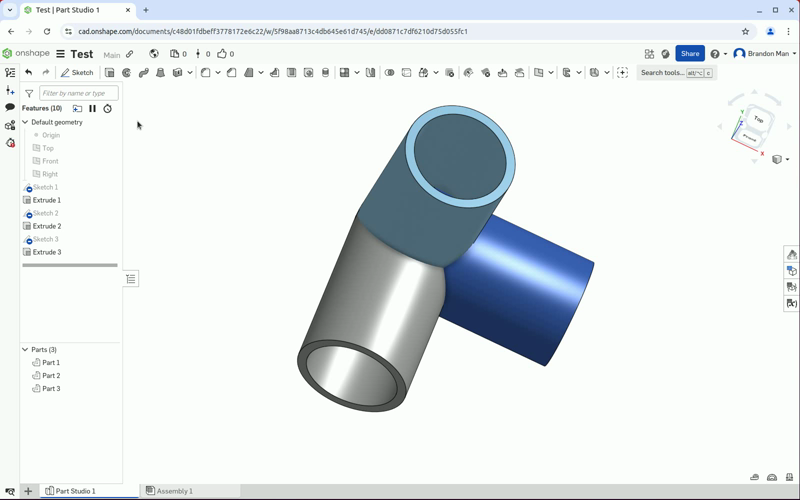
key(up, 2)
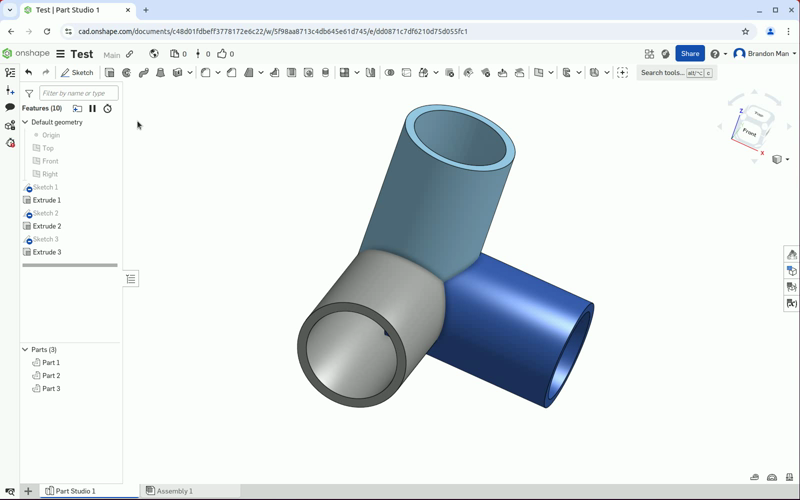
key(left, 2)
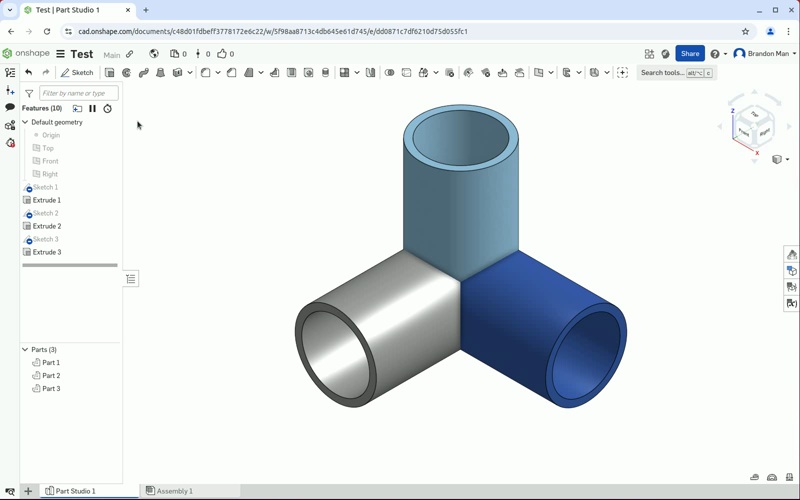
mouse_move(73, 189)
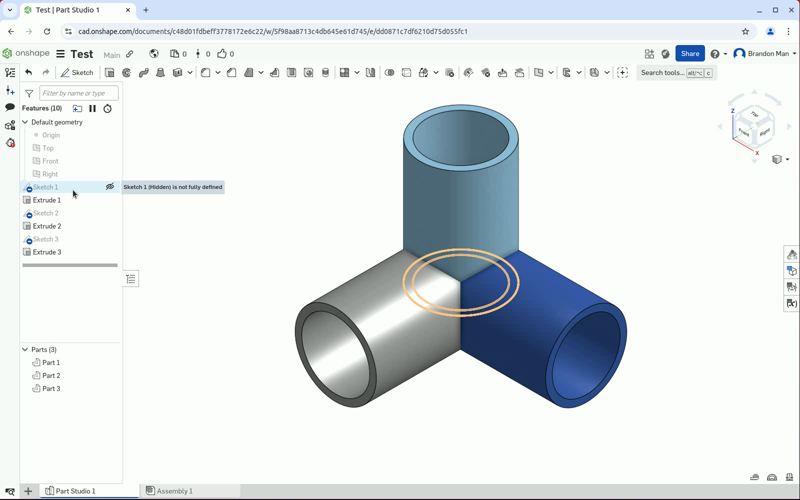
click(73, 189)